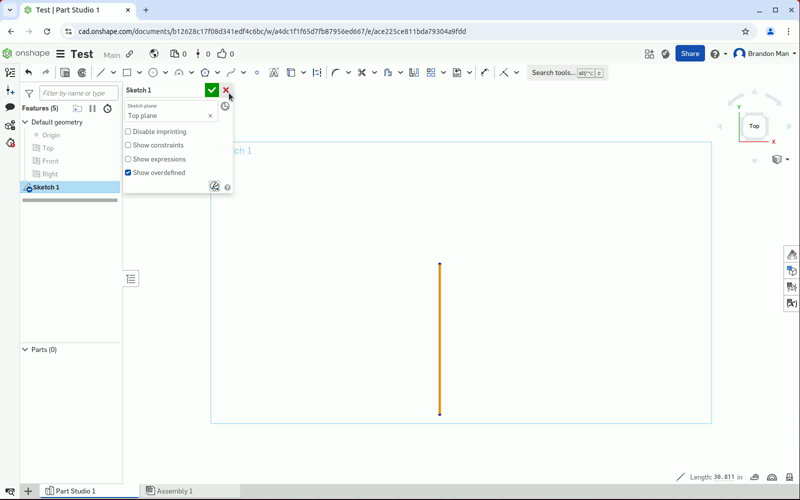
key(shift+h)
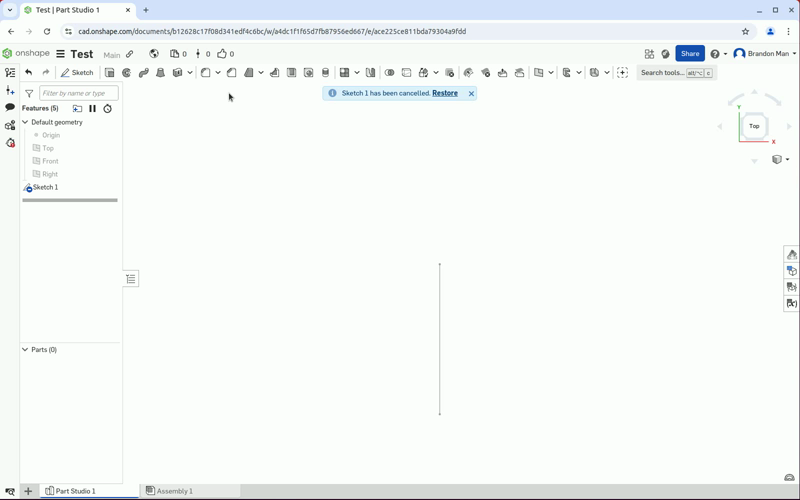
mouse_move(73, 352)
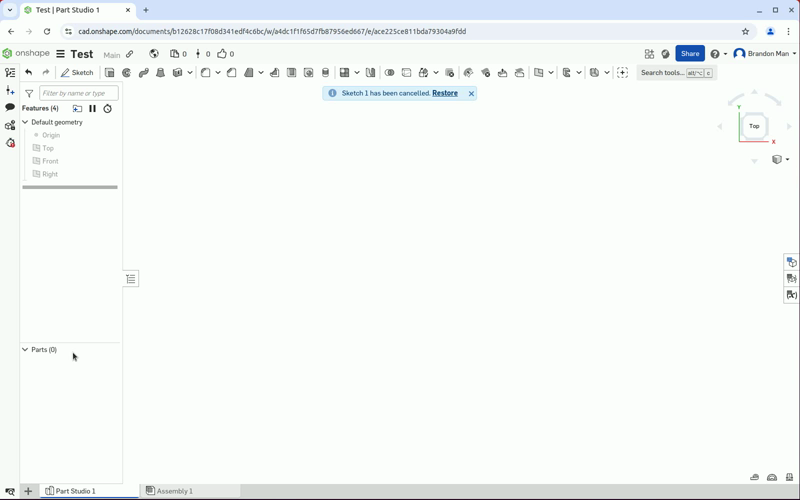
key(y)
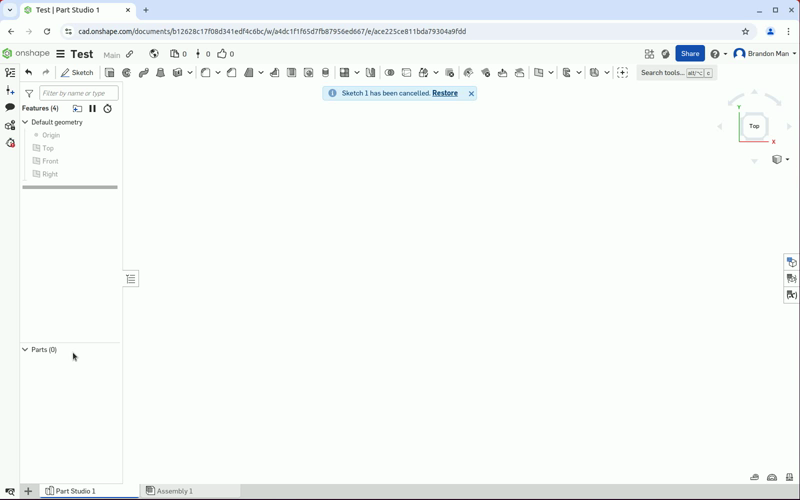
key(shift+p)
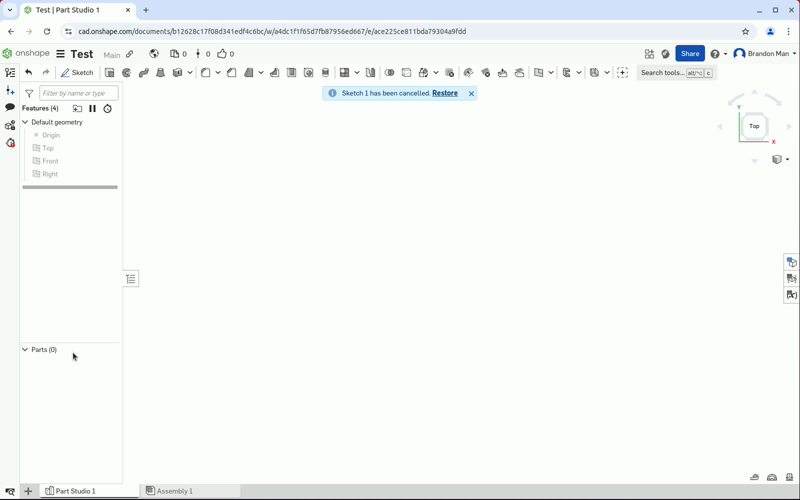
key(space)
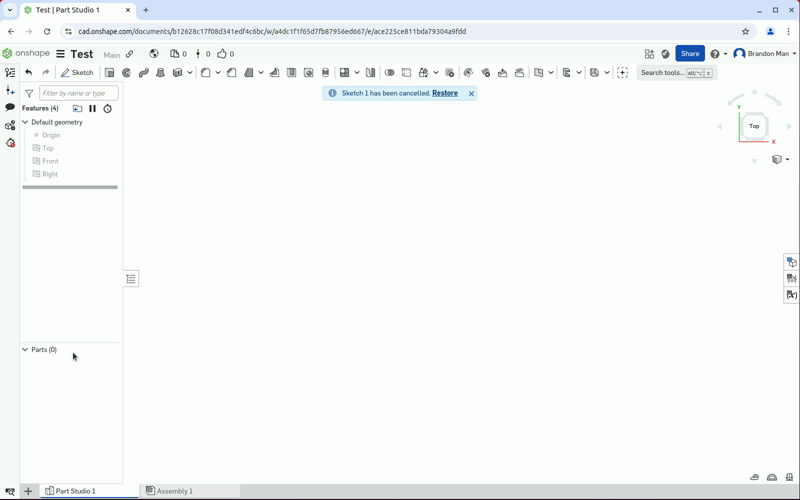
key_down(shift)
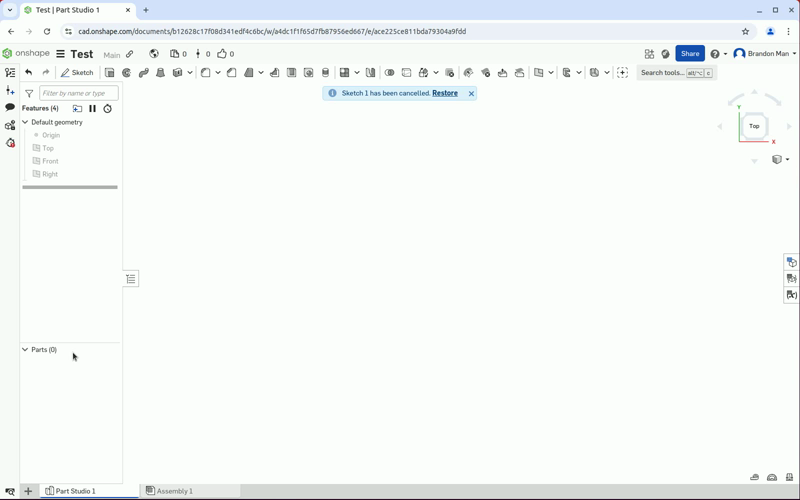
key(up)
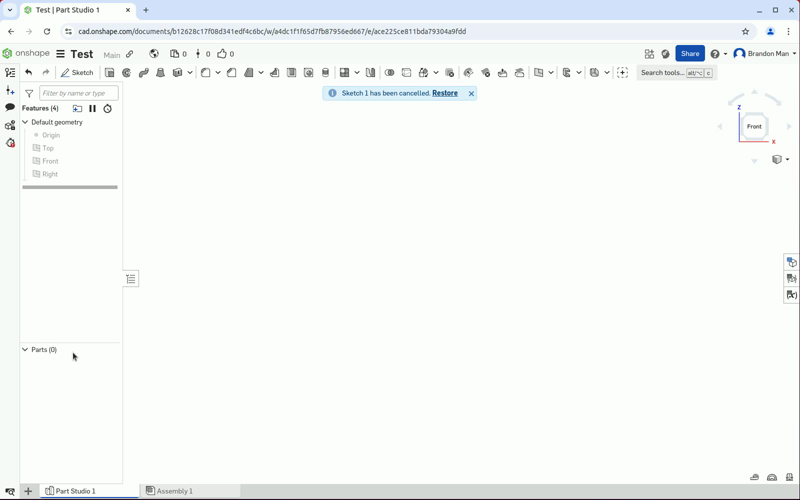
key_up(shift)
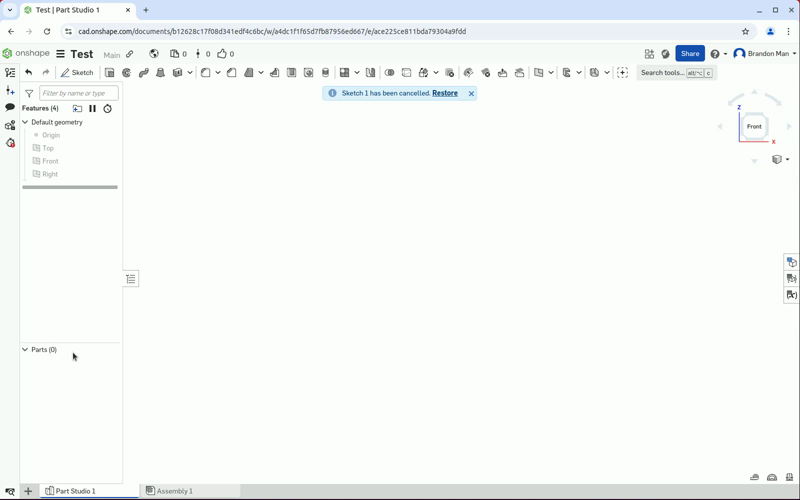
mouse_move(73, 352)
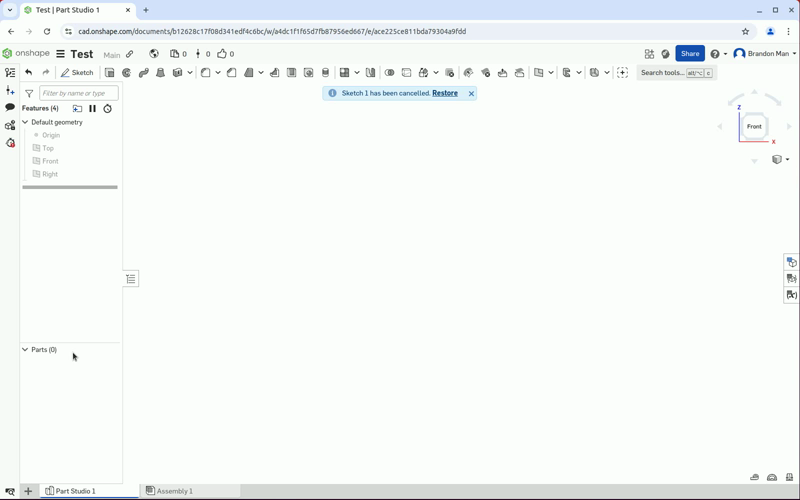
key(shift+y)
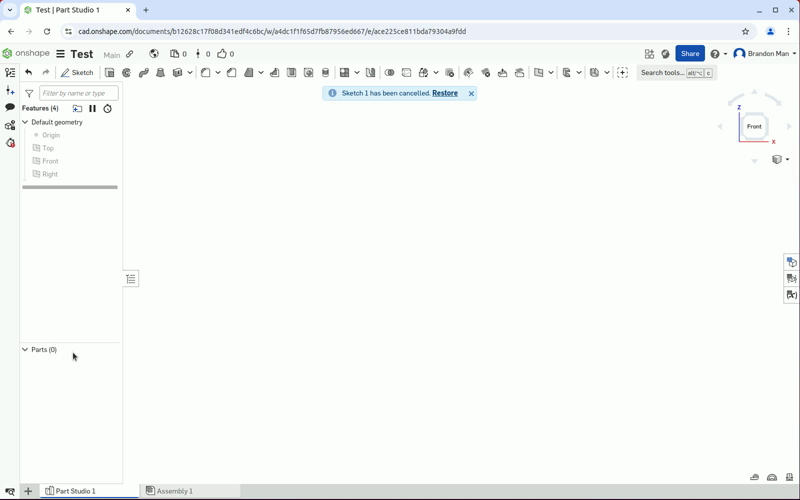
key(shift+s)
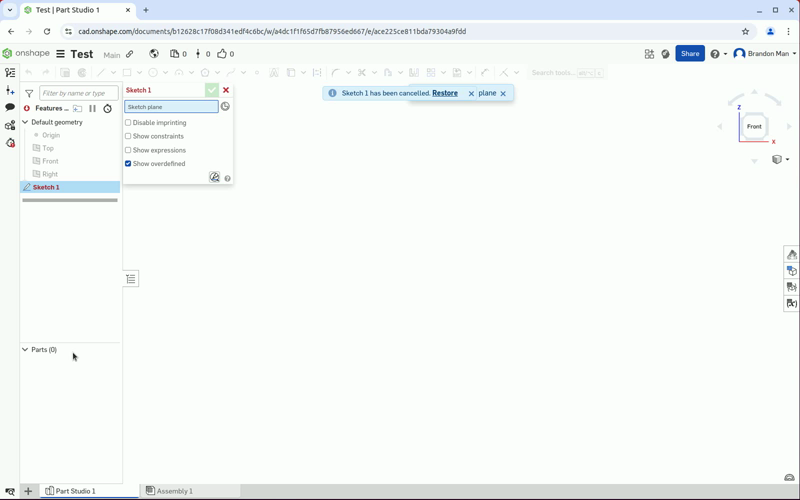
mouse_move(73, 163)
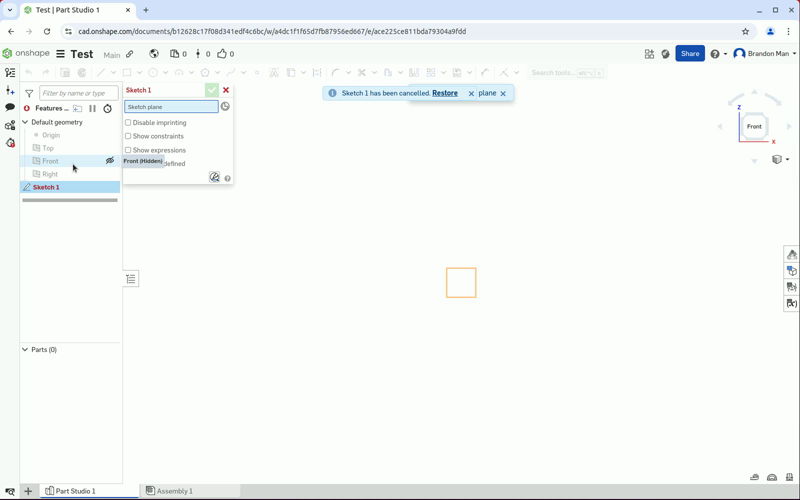
click(73, 163)
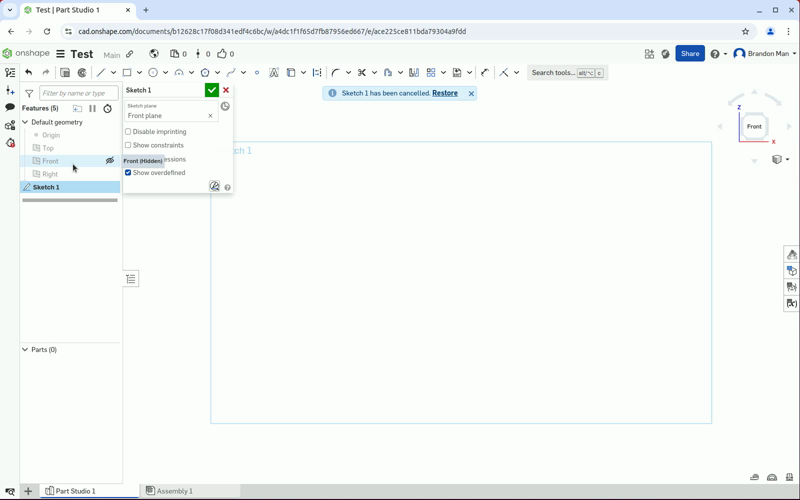
mouse_move(73, 352)
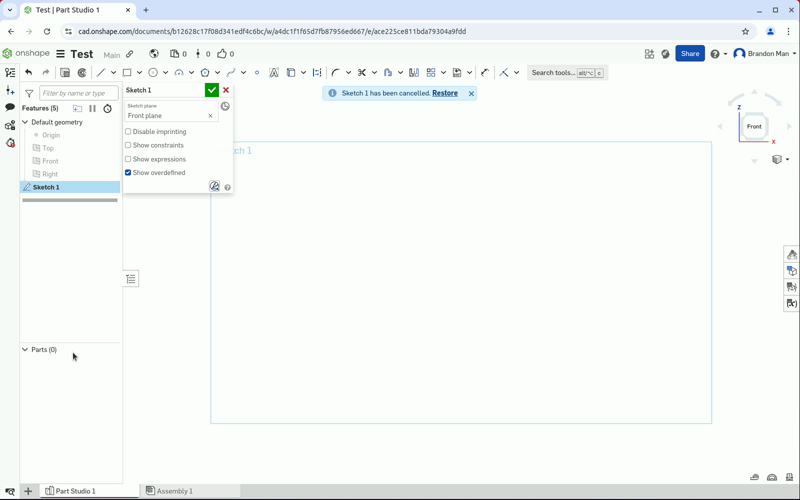
key(y)
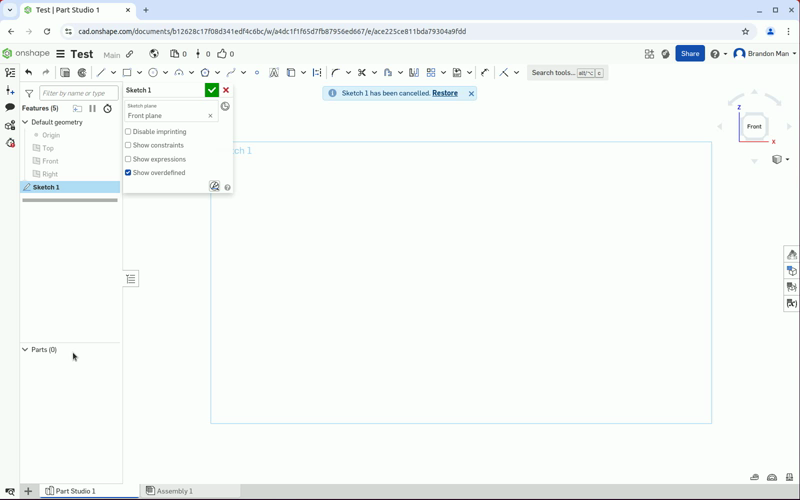
key(l)
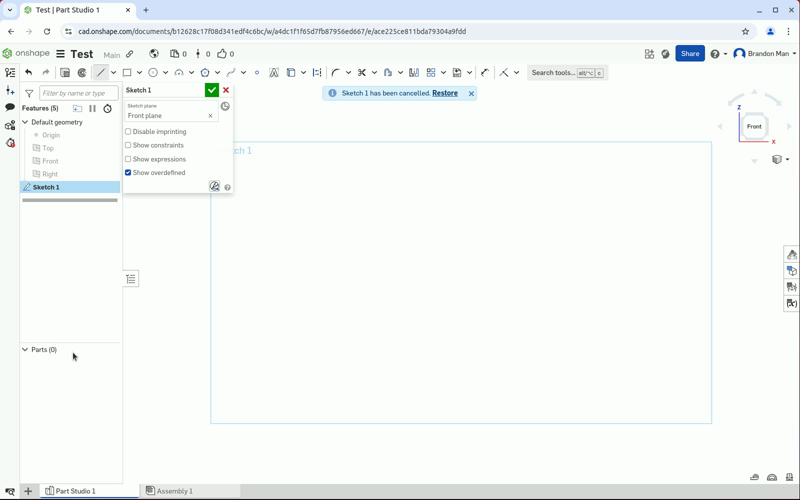
key_down(shift)
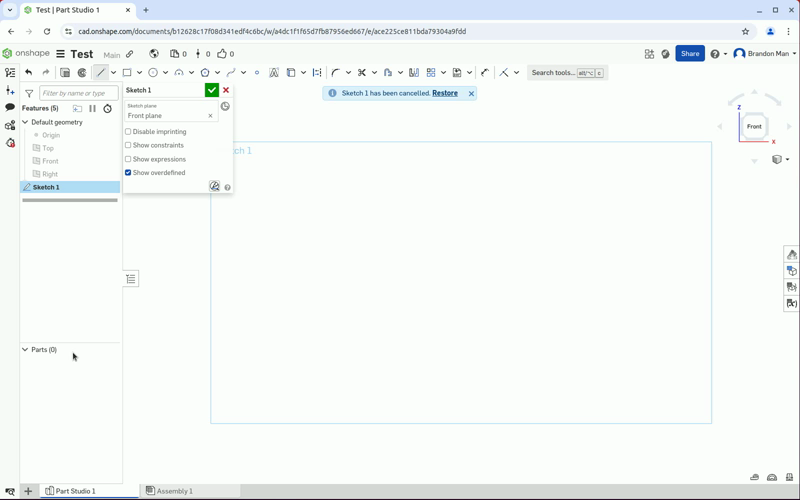
mouse_move(348, 245)
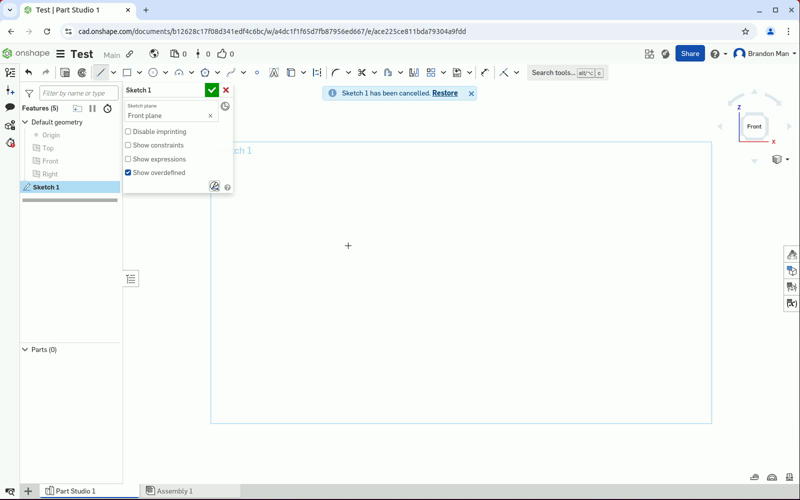
click(348, 245)
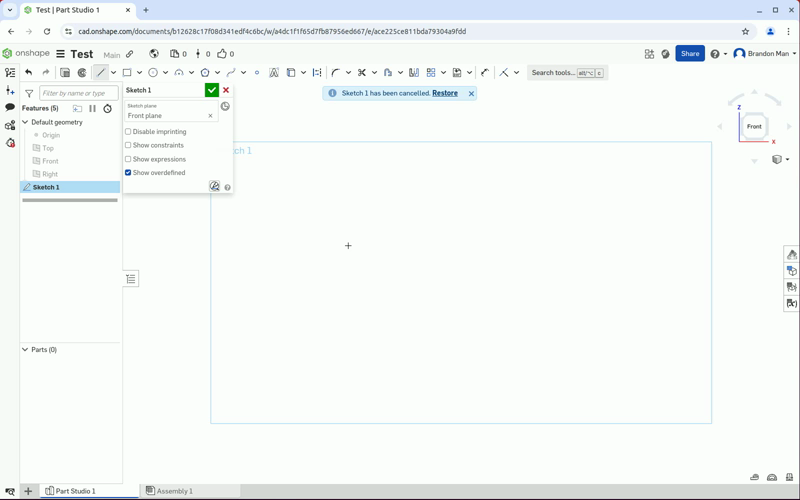
key_up(shift)
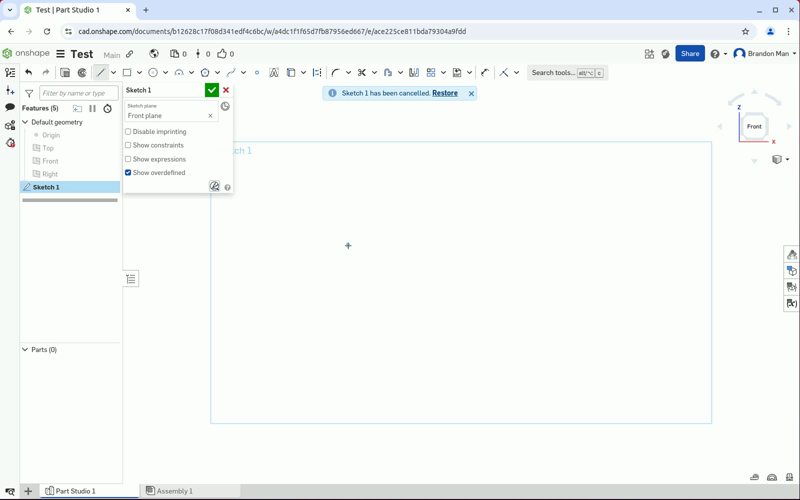
key_down(shift)
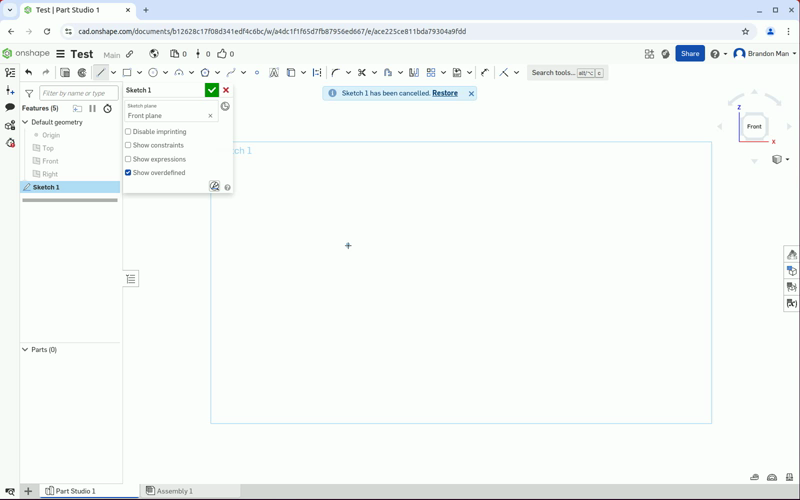
mouse_move(422, 245)
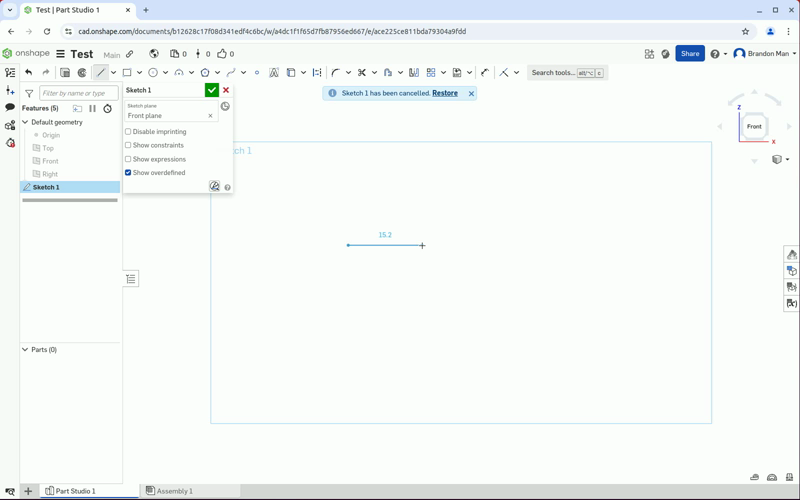
click(422, 245)
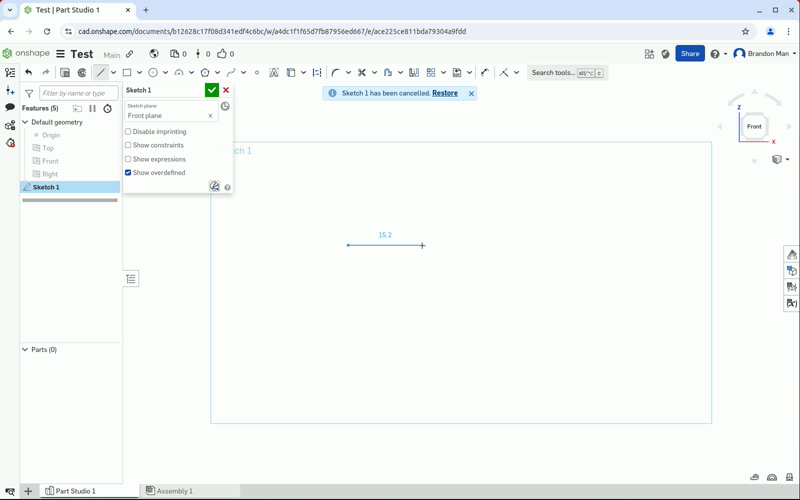
key_up(shift)
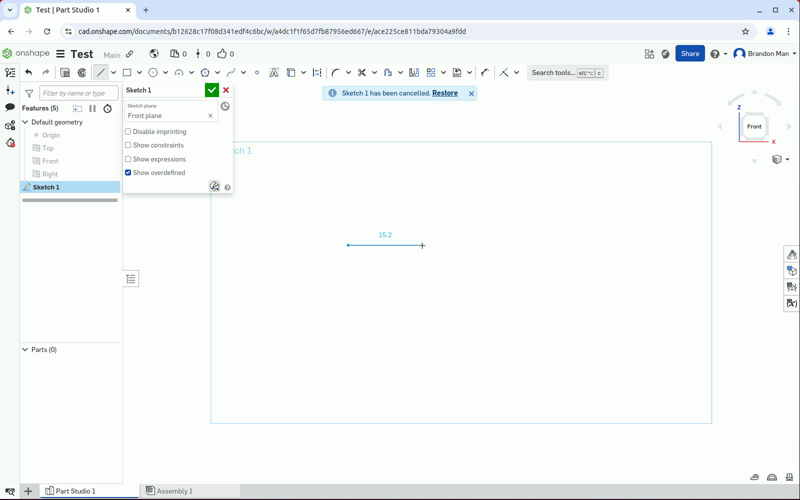
key_down(shift)
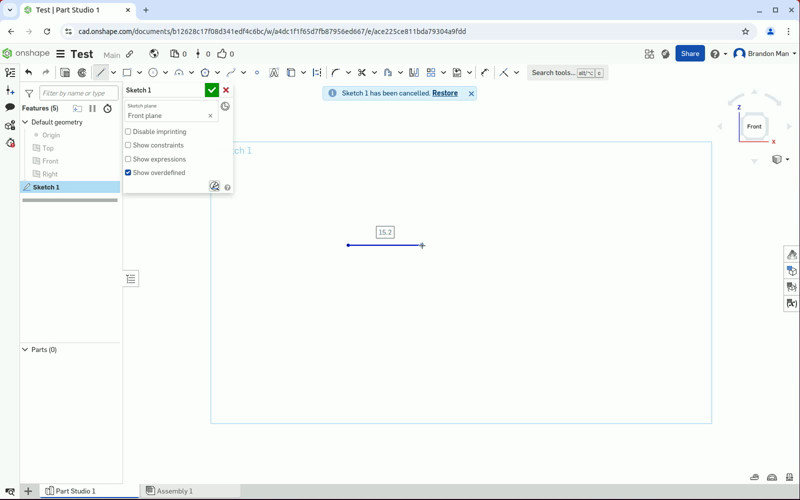
mouse_move(422, 171)
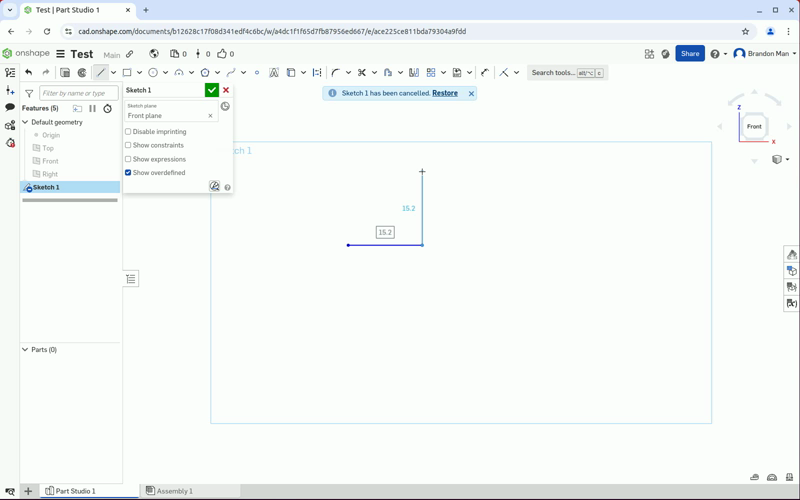
click(422, 171)
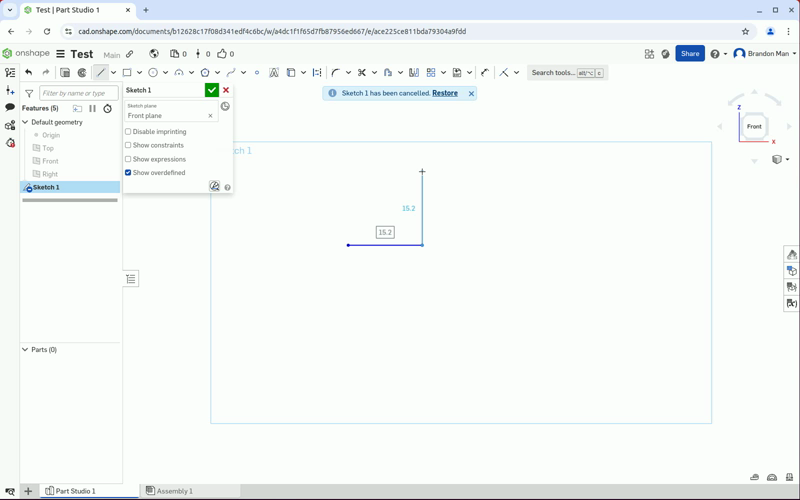
key_up(shift)
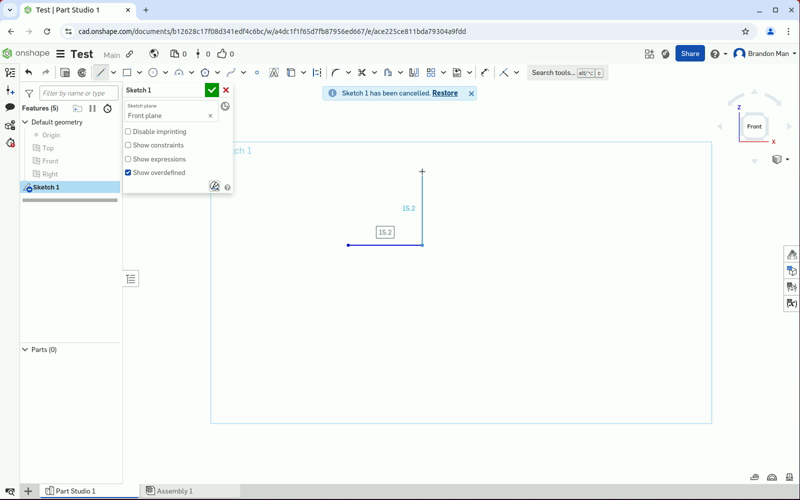
key_down(shift)
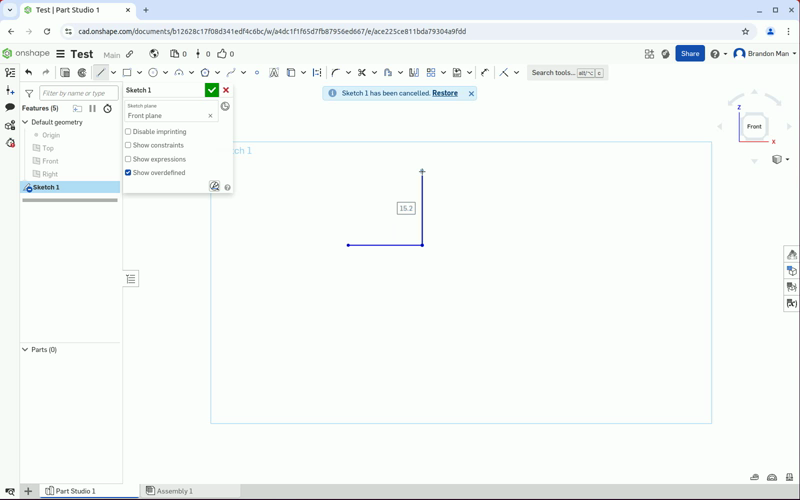
mouse_move(348, 171)
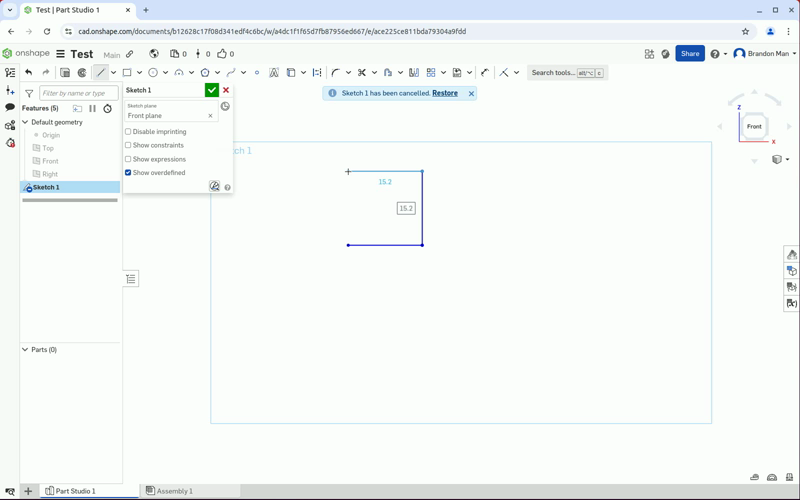
click(348, 171)
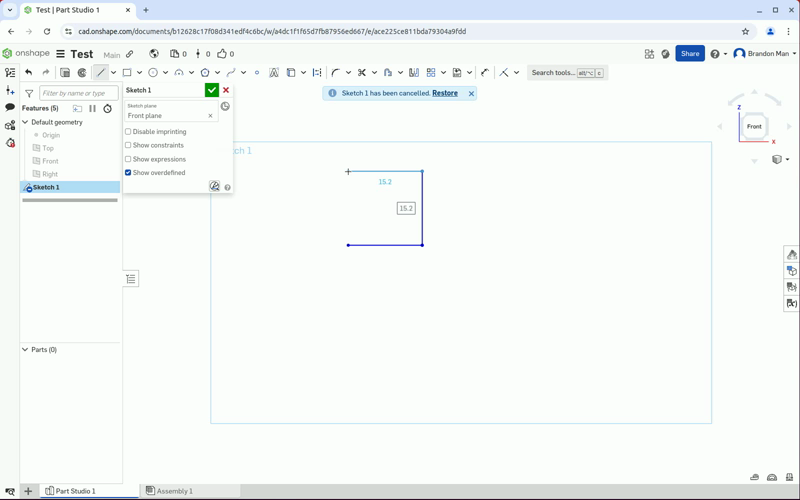
key_up(shift)
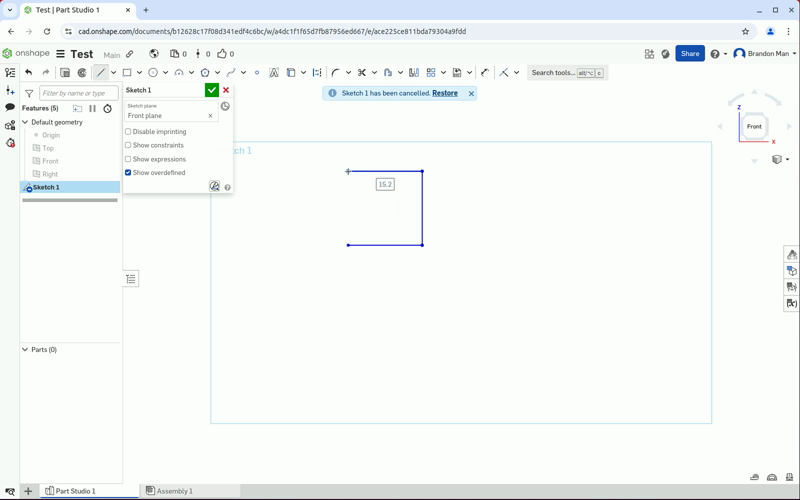
key_down(shift)
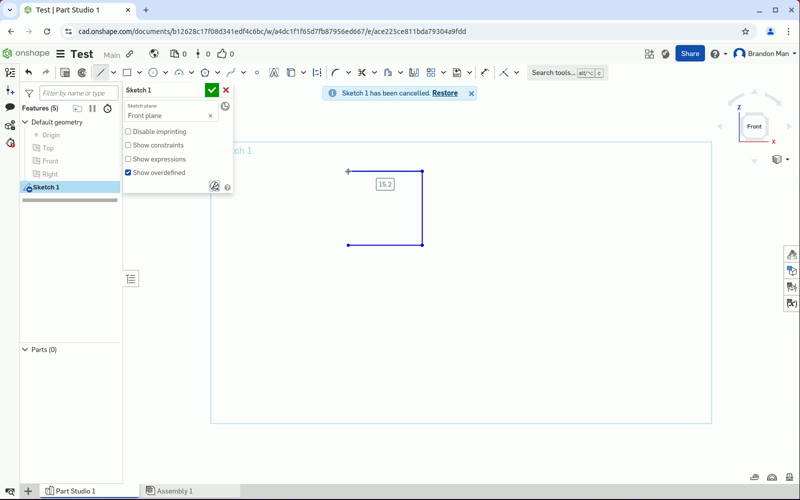
mouse_move(348, 245)
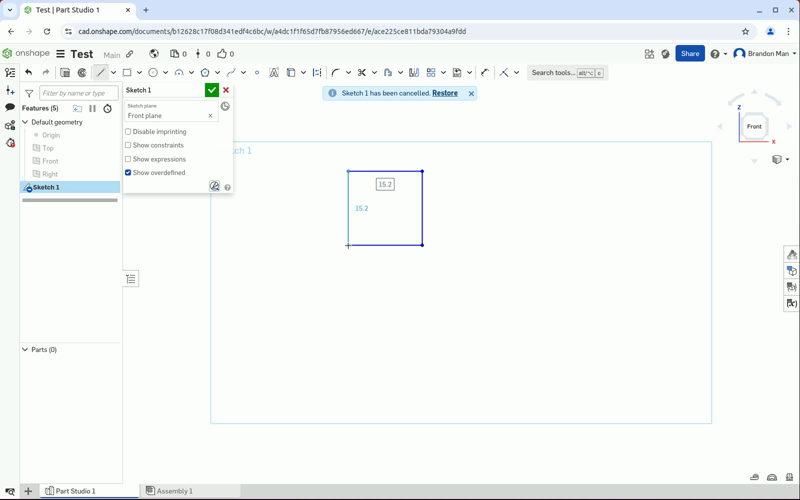
key_up(shift)
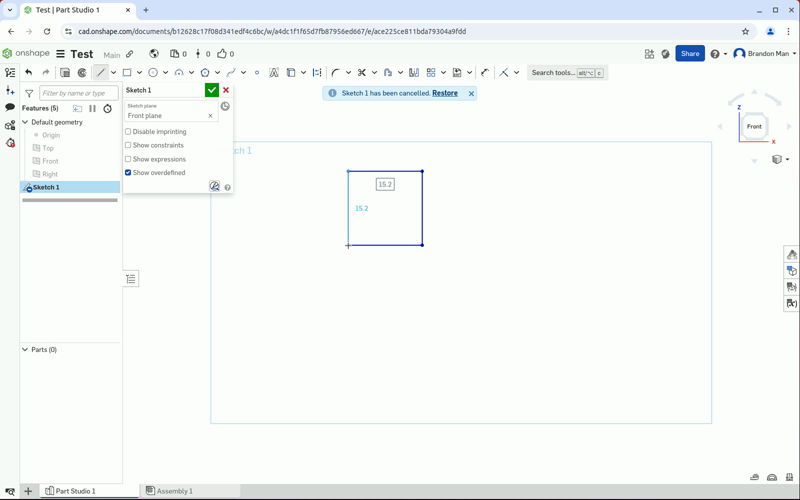
click(348, 245)
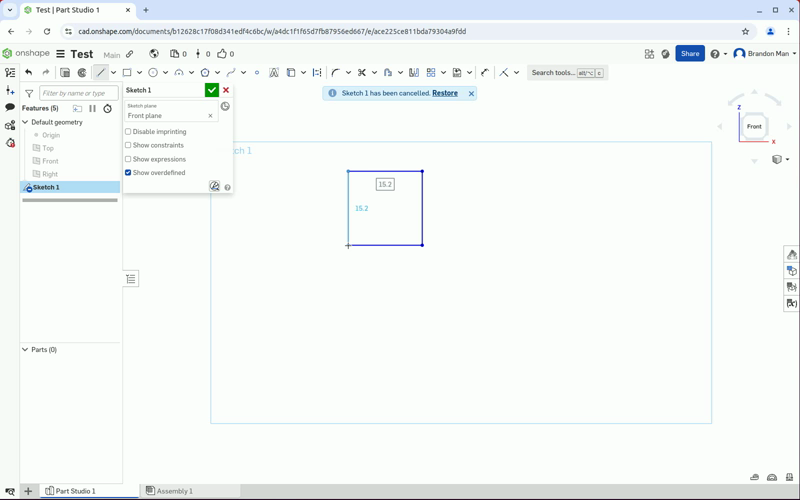
key(esc)
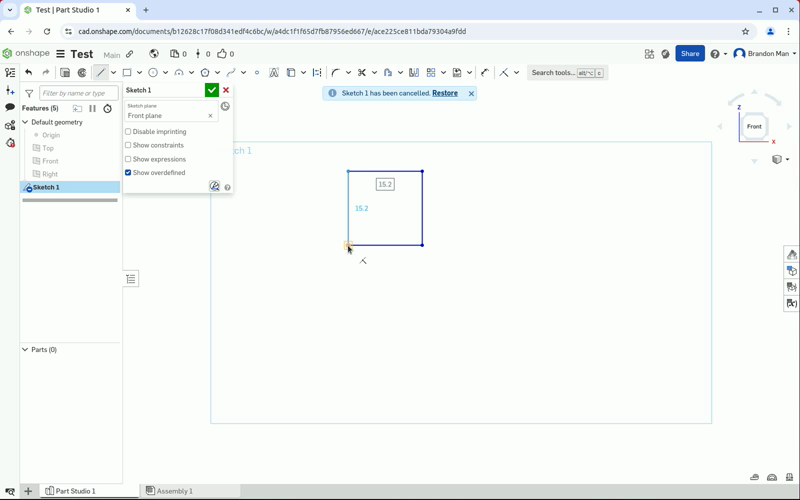
mouse_move(355, 202)
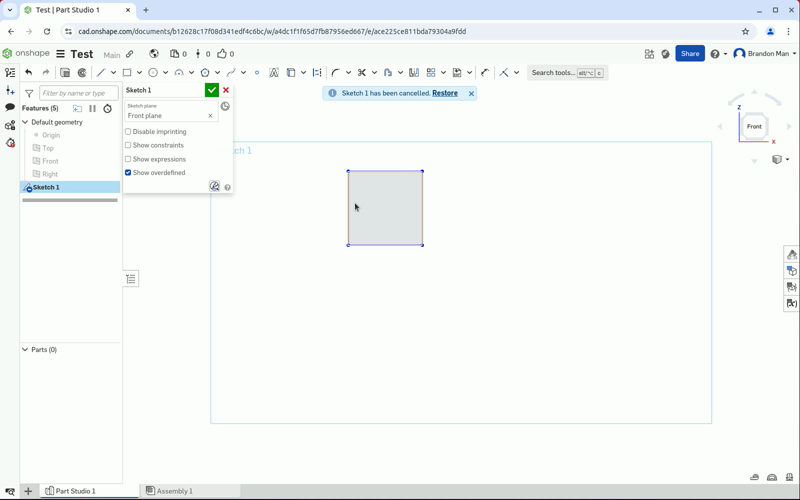
click(355, 202)
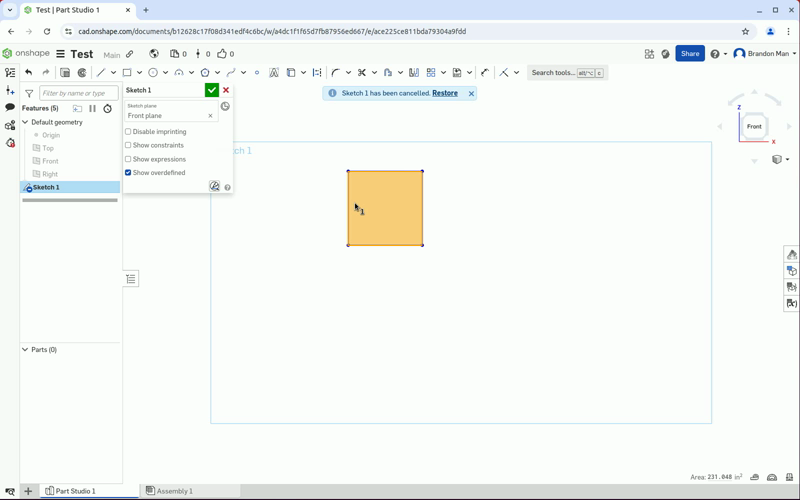
mouse_move(73, 352)
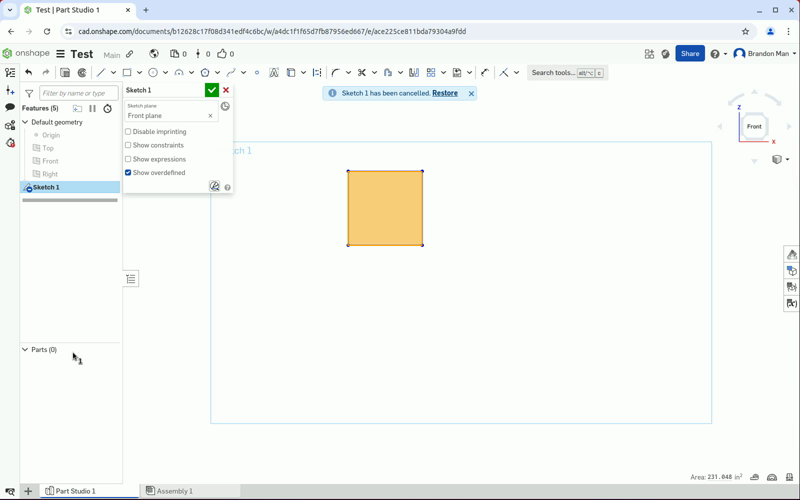
key(shift+y)
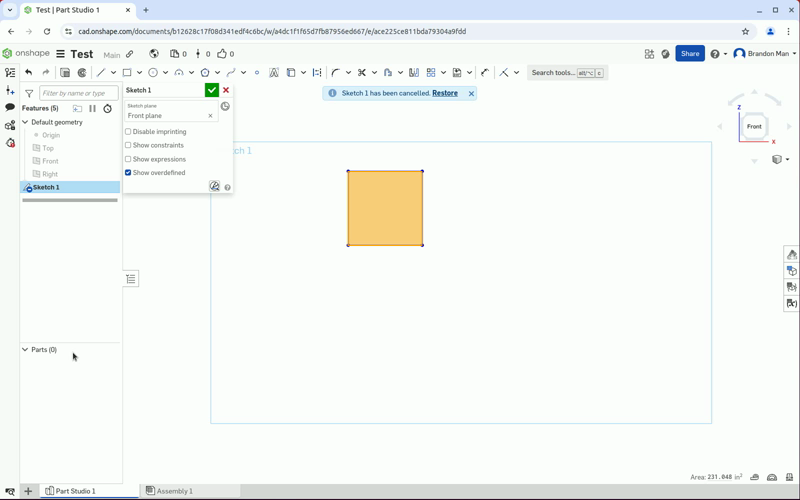
key(shift+e)
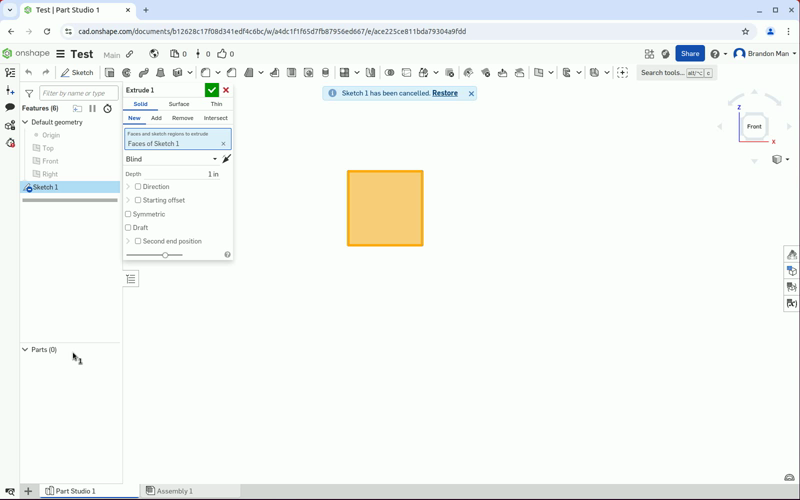
mouse_move(143, 106)
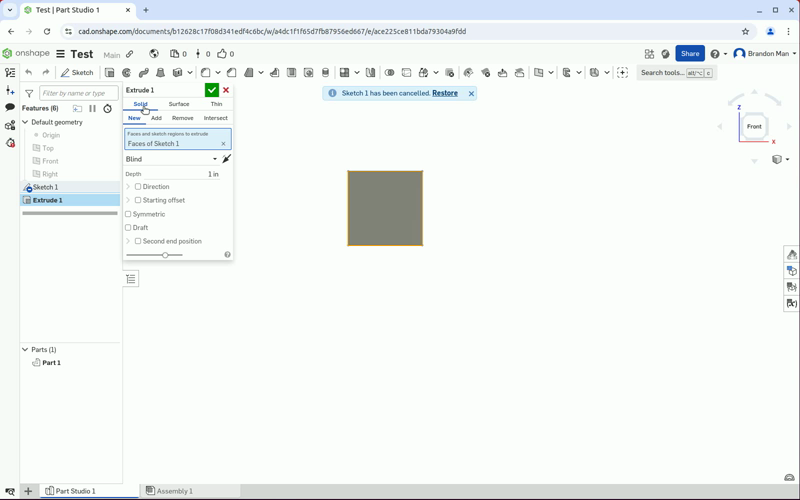
click(143, 106)
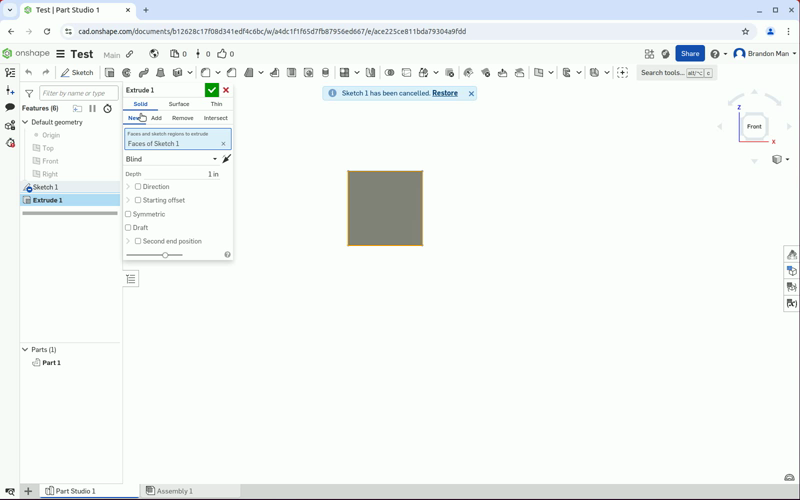
mouse_move(137, 120)
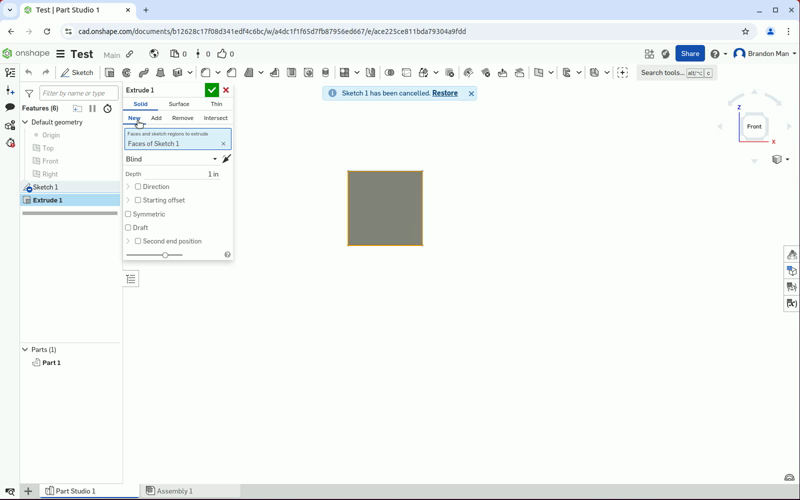
click(137, 120)
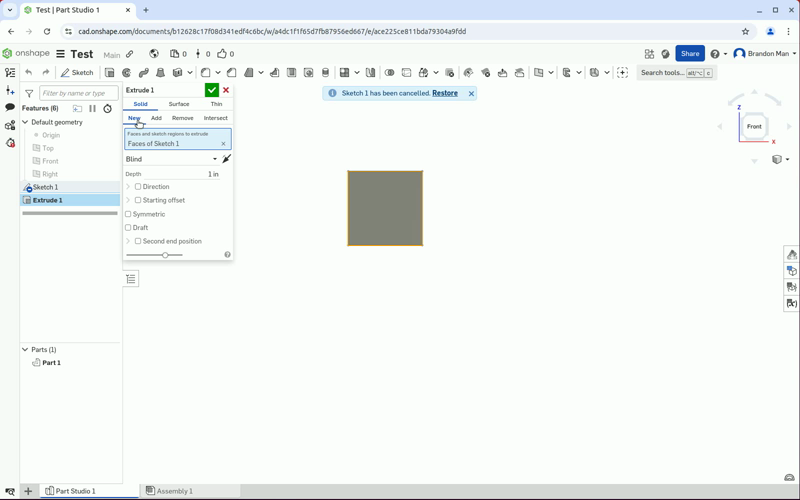
key(tab, 4)
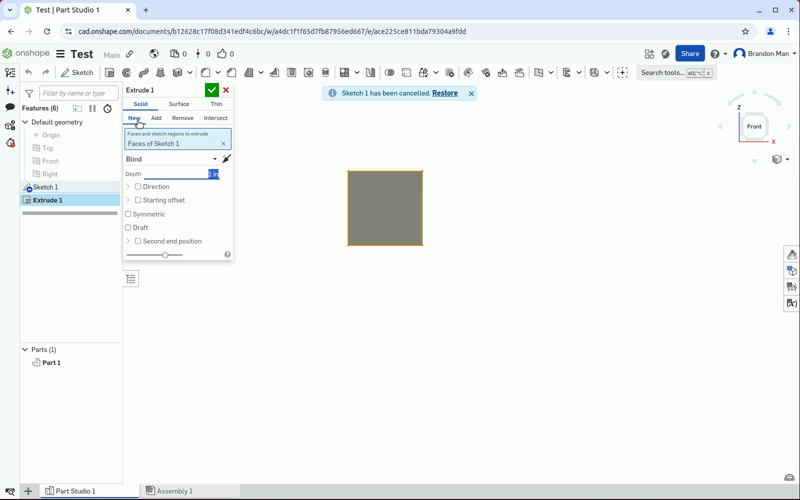
text(15.165)
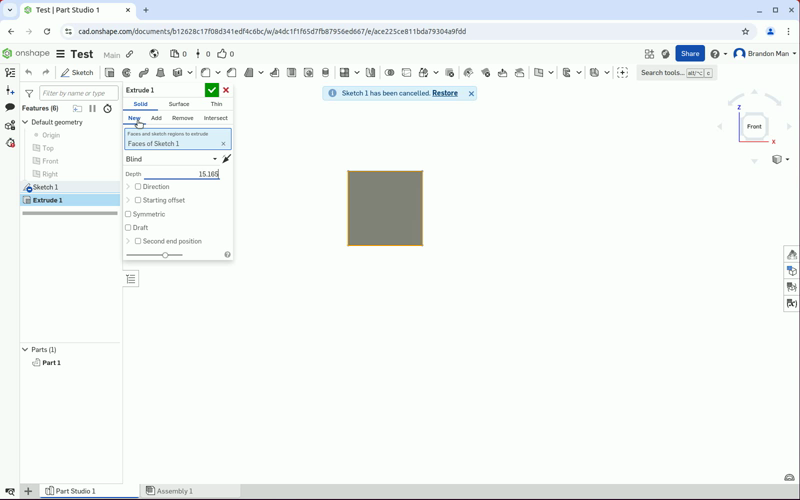
key(enter)
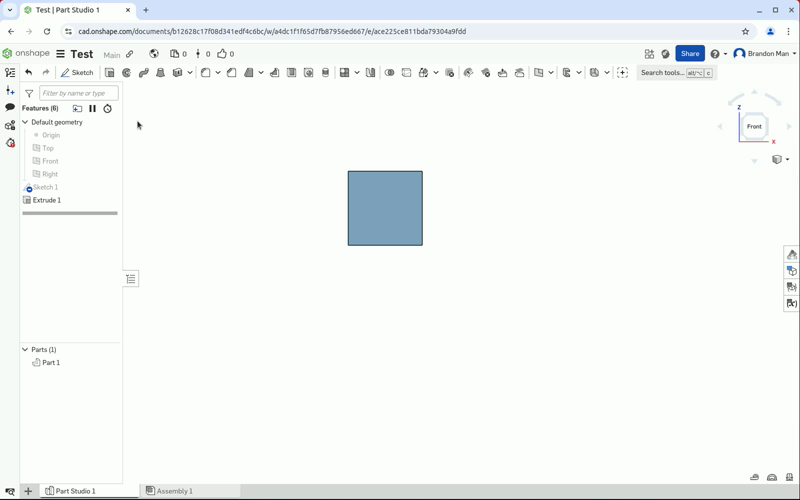
key(shift+h)
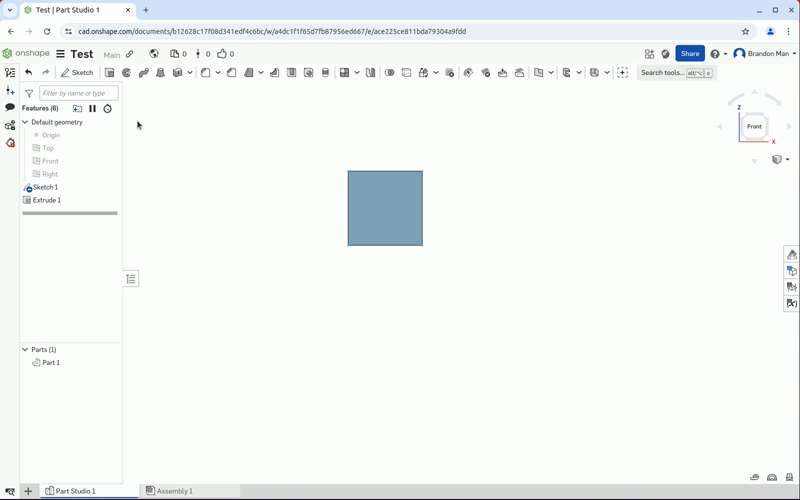
key(shift+h)
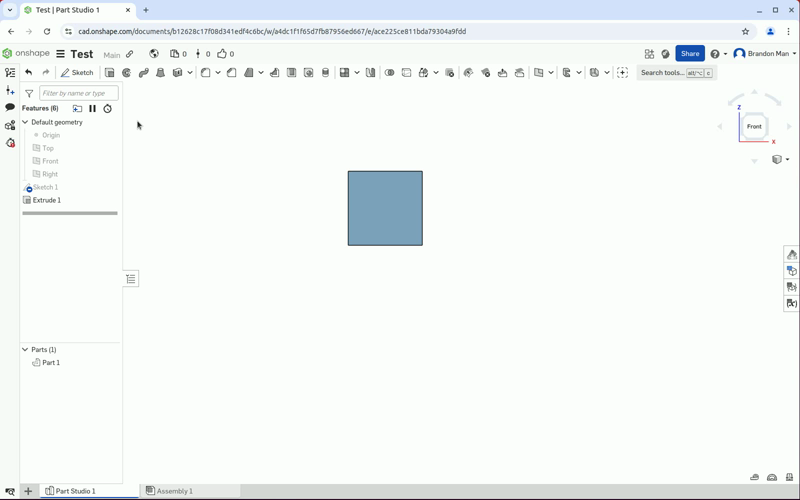
mouse_move(73, 189)
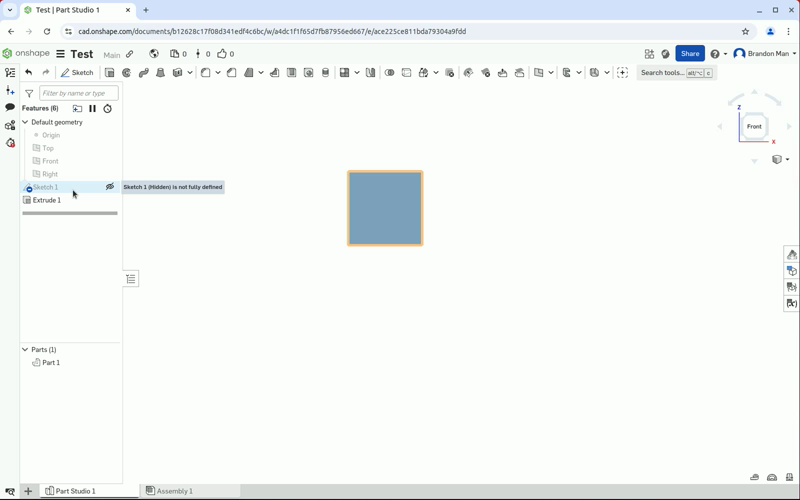
click(73, 189)
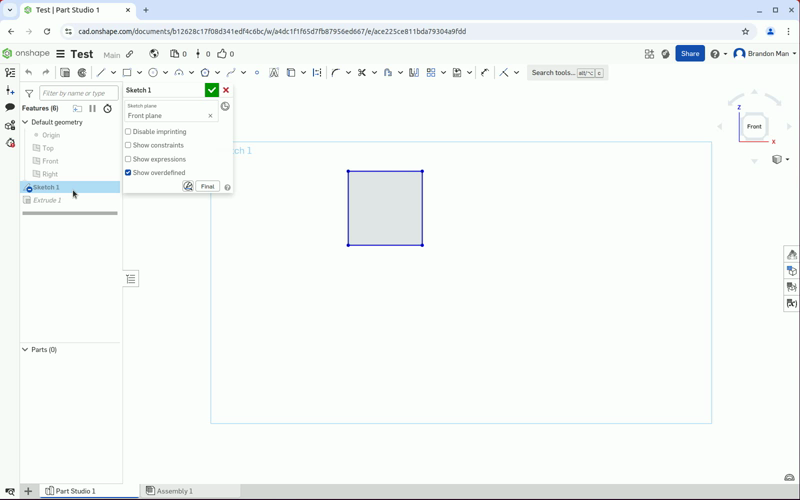
mouse_move(229, 92)
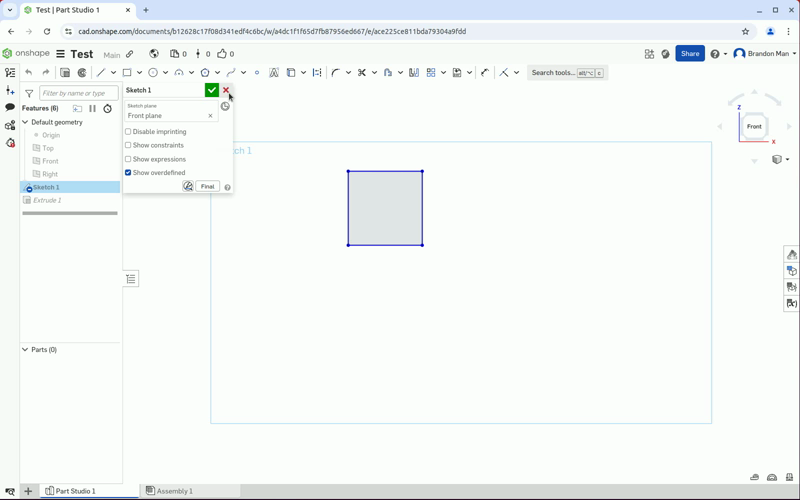
click(229, 92)
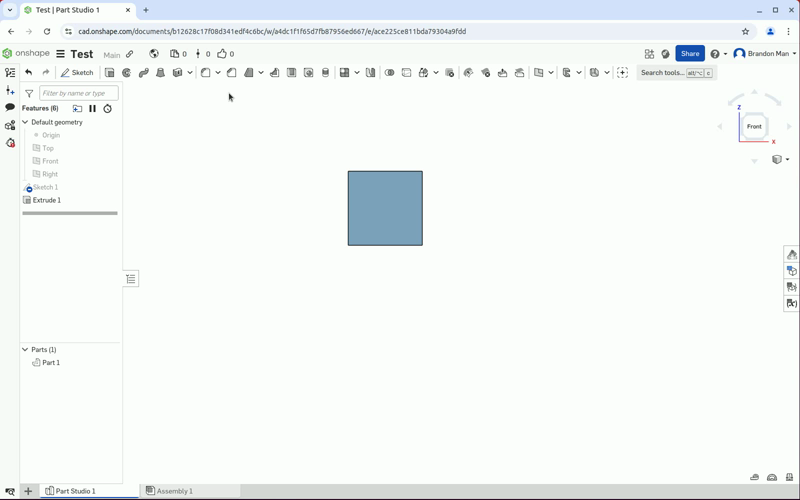
mouse_move(541, 75)
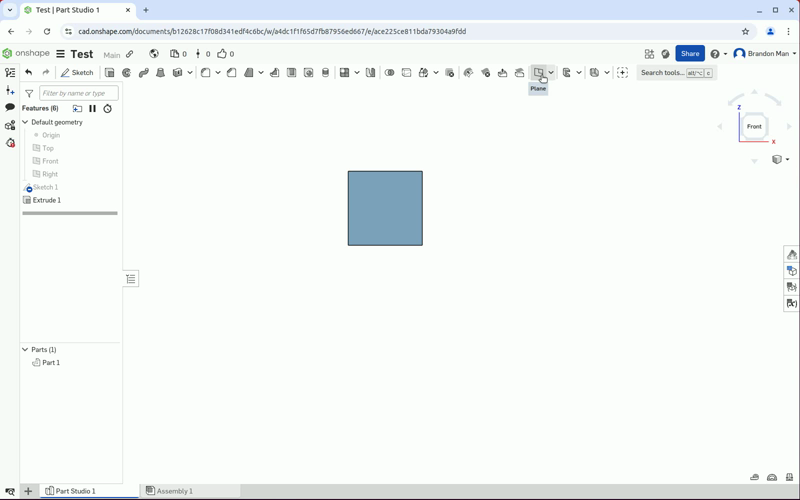
click(541, 75)
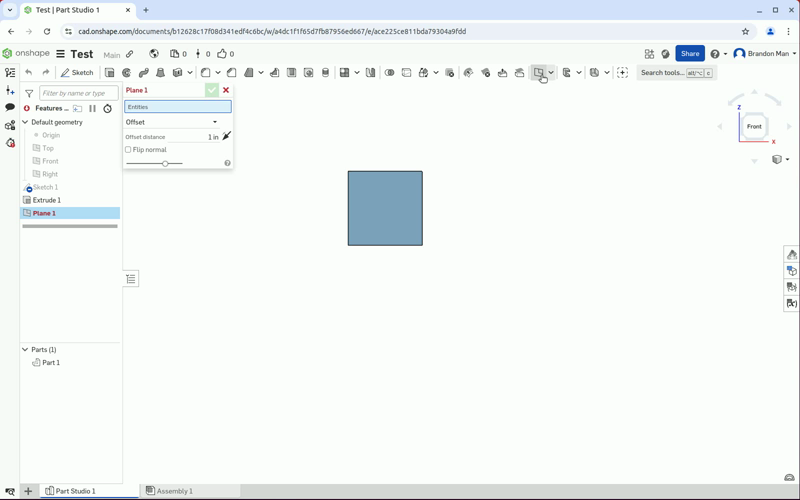
mouse_move(73, 163)
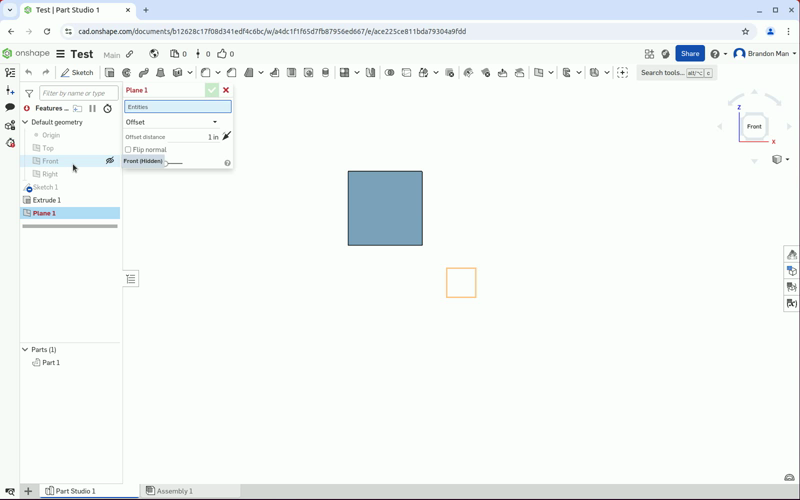
click(73, 163)
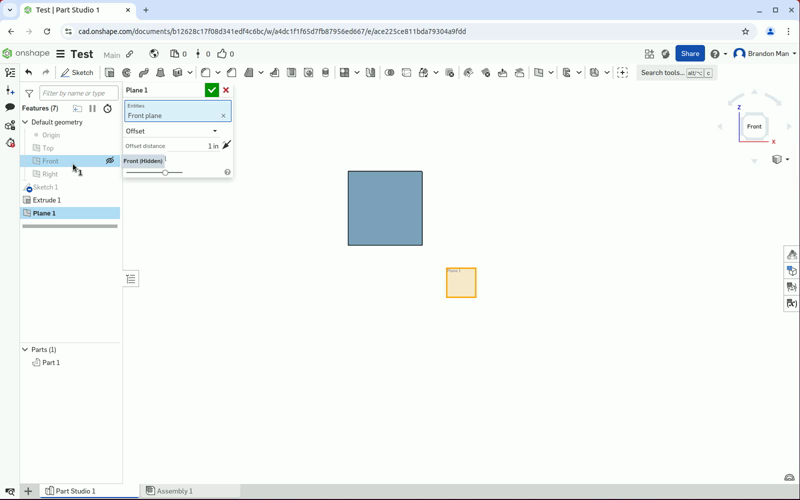
key(tab, 2)
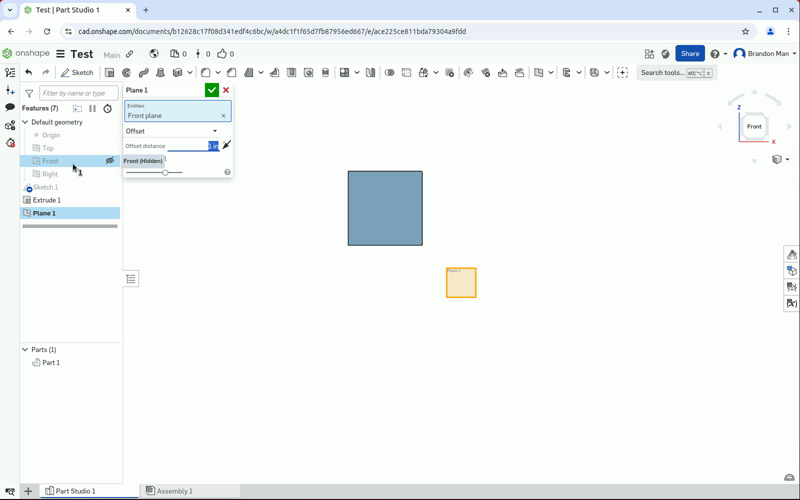
text(15.159)
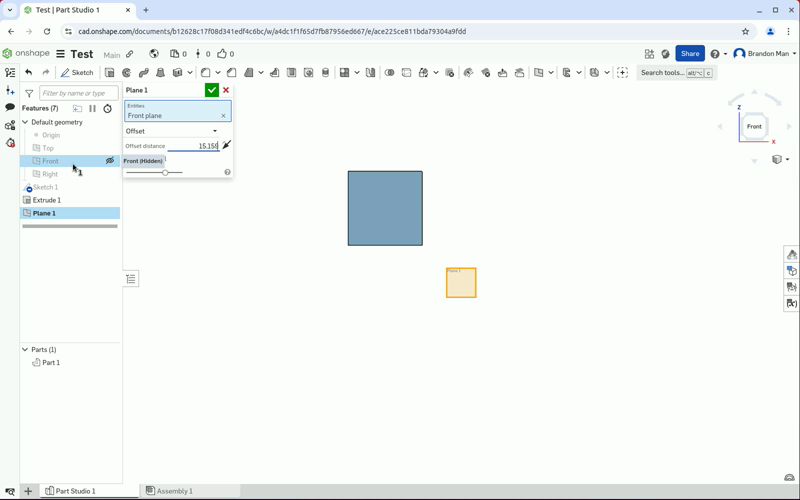
key(enter, 2)
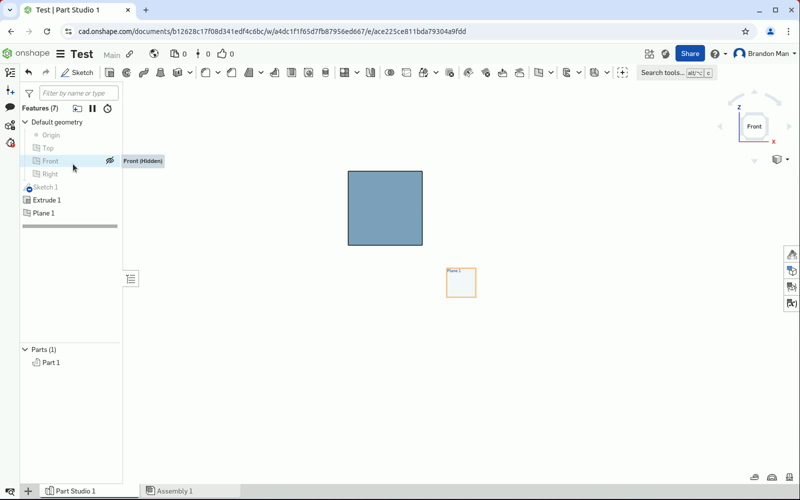
key(shift+s)
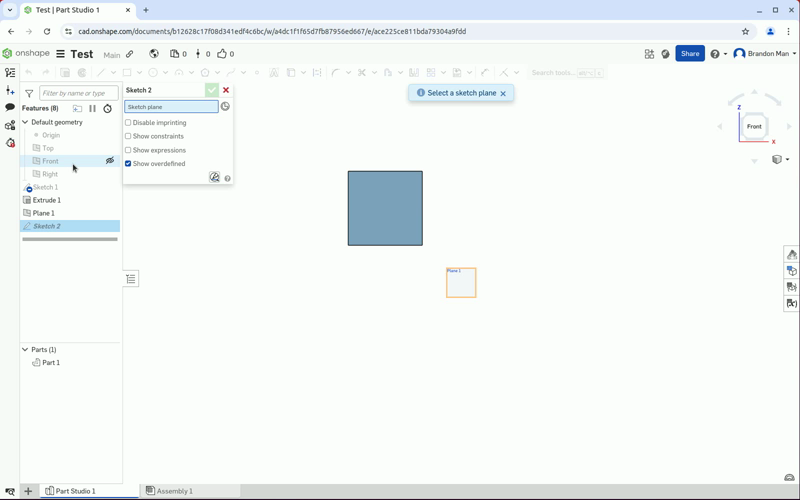
mouse_move(73, 215)
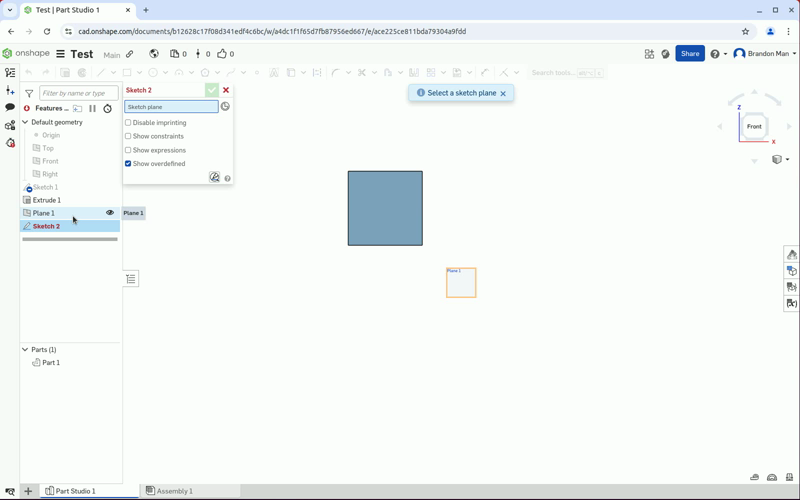
click(73, 215)
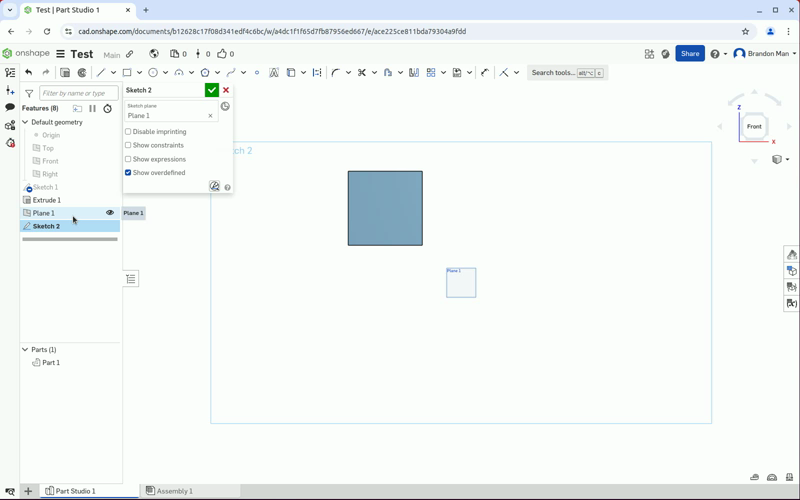
mouse_move(73, 352)
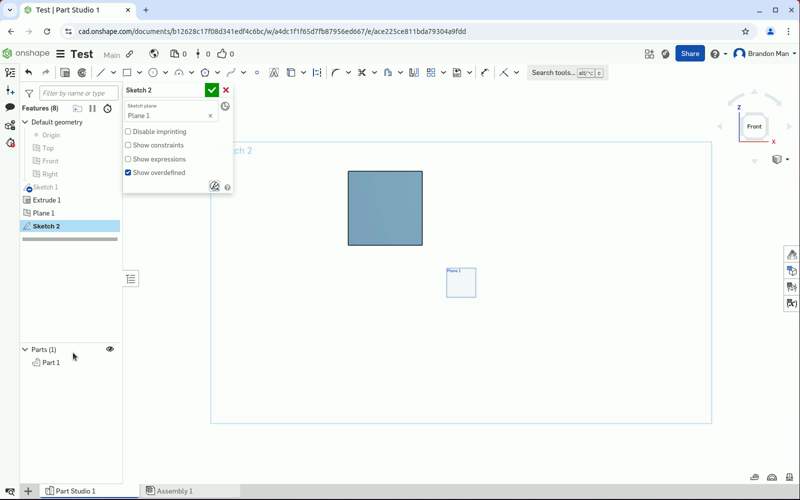
key(y)
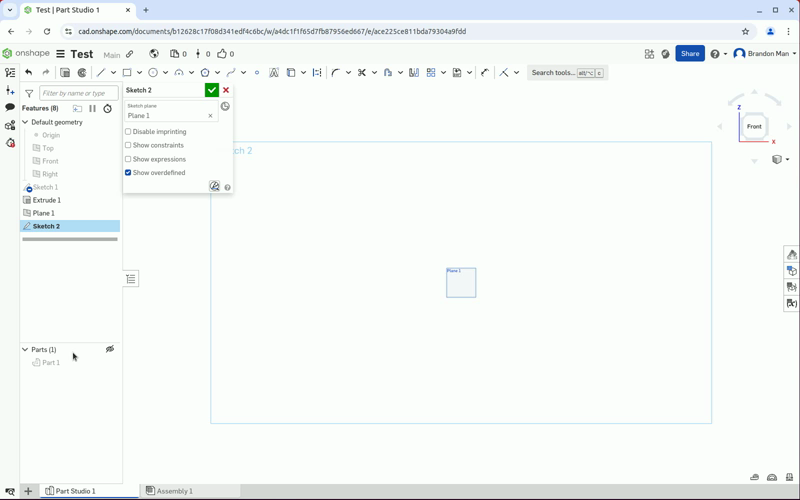
key(c)
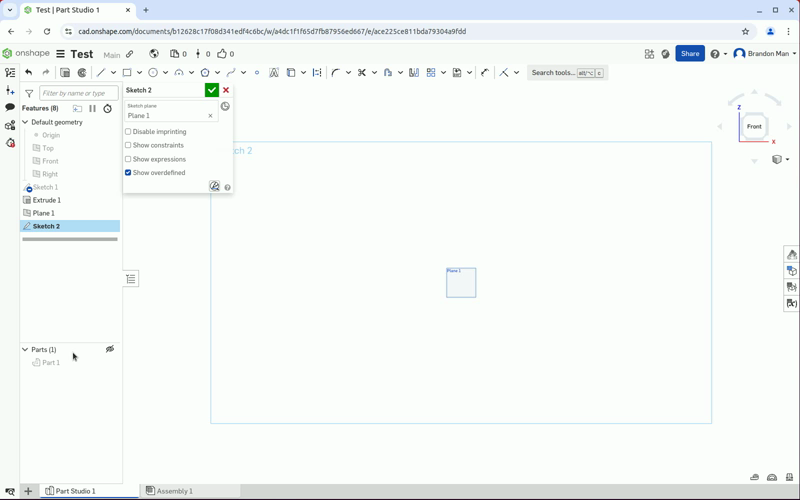
key_down(shift)
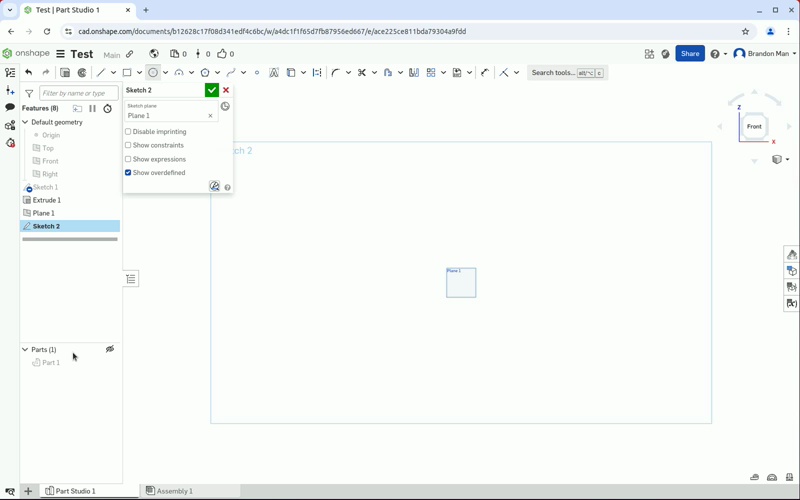
mouse_move(385, 209)
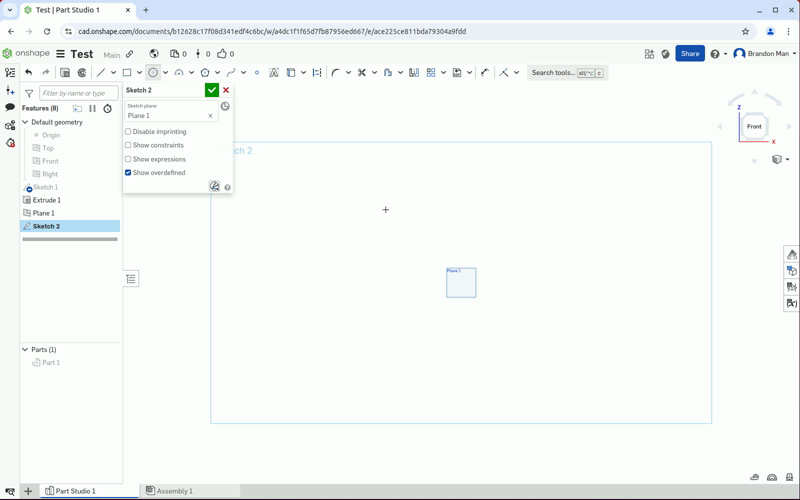
click(385, 209)
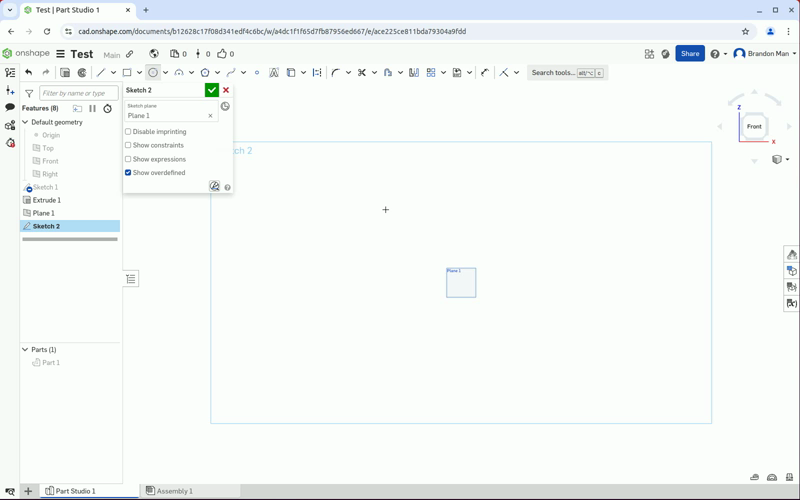
key_up(shift)
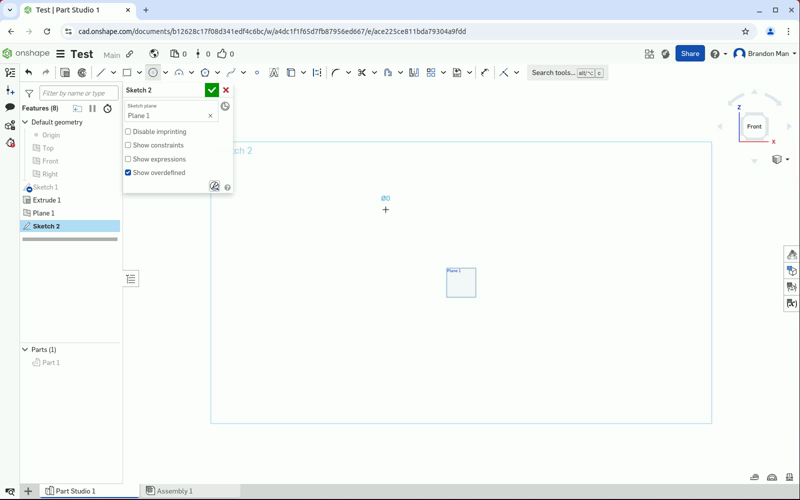
mouse_move(404, 209)
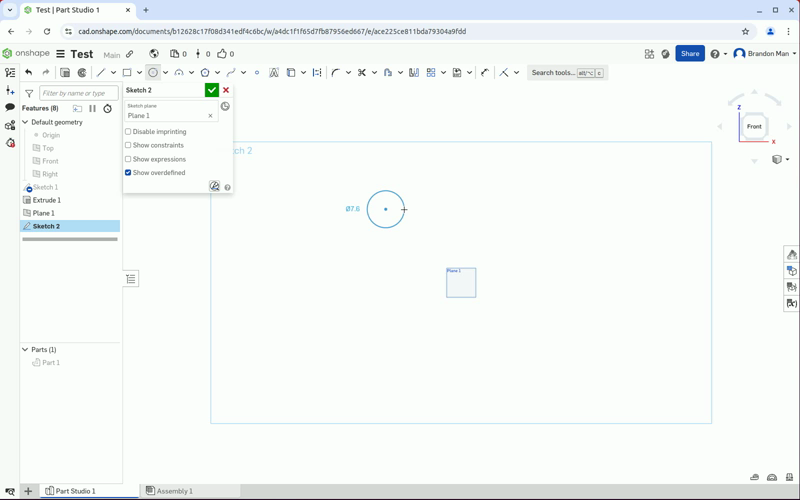
click(404, 209)
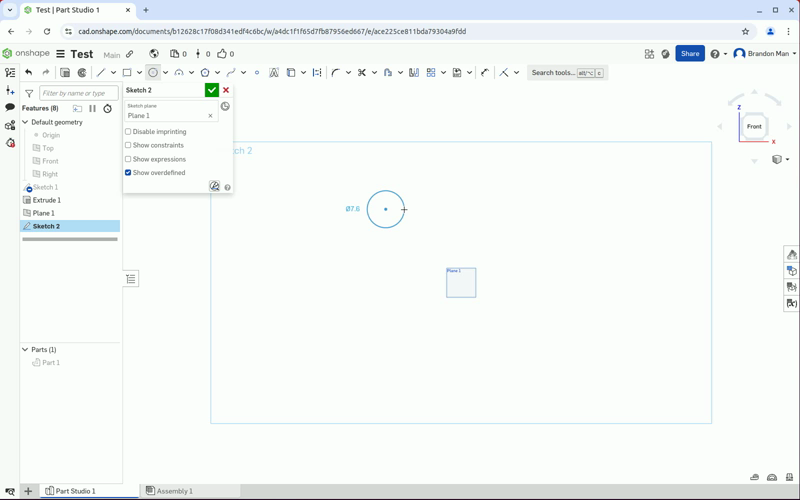
key(esc)
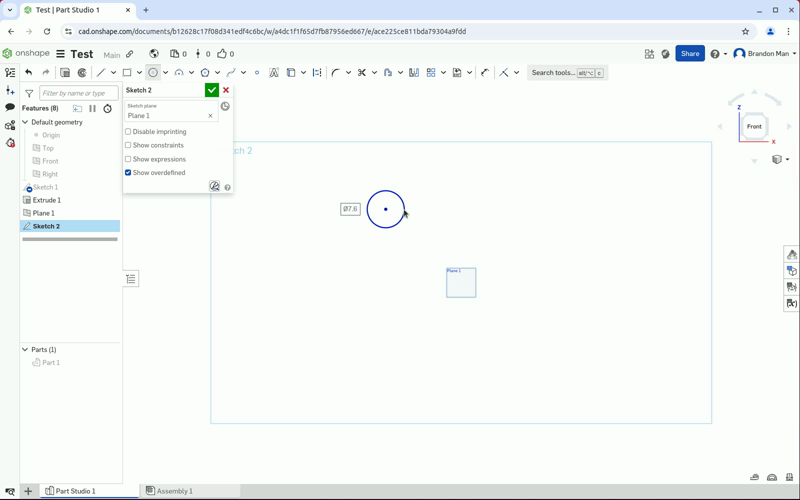
mouse_move(402, 205)
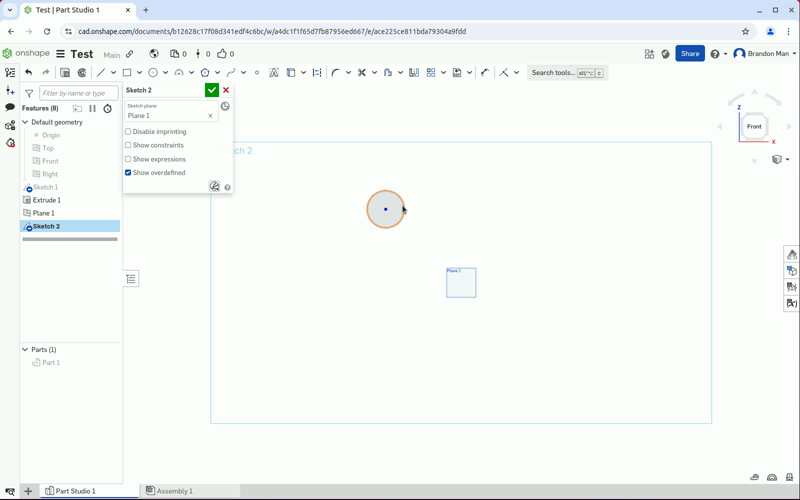
scroll(6)
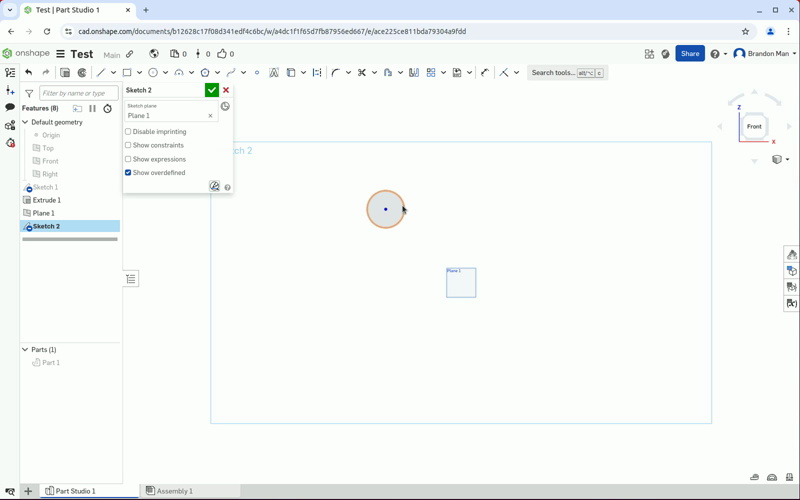
scroll(6)
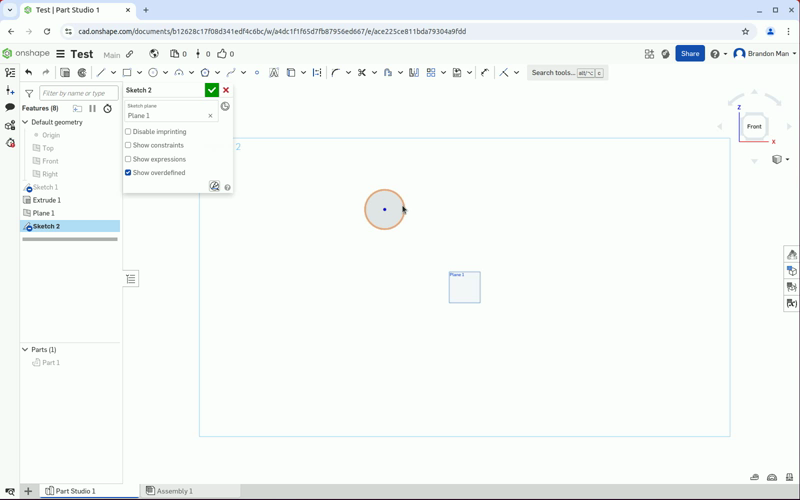
scroll(6)
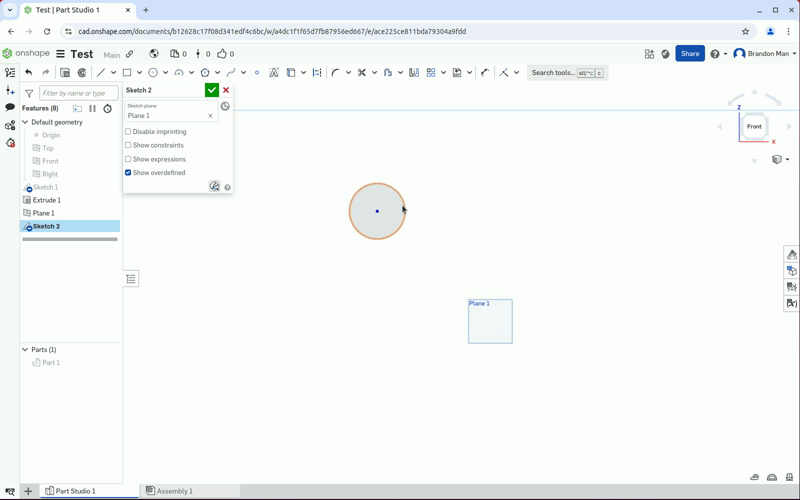
scroll(6)
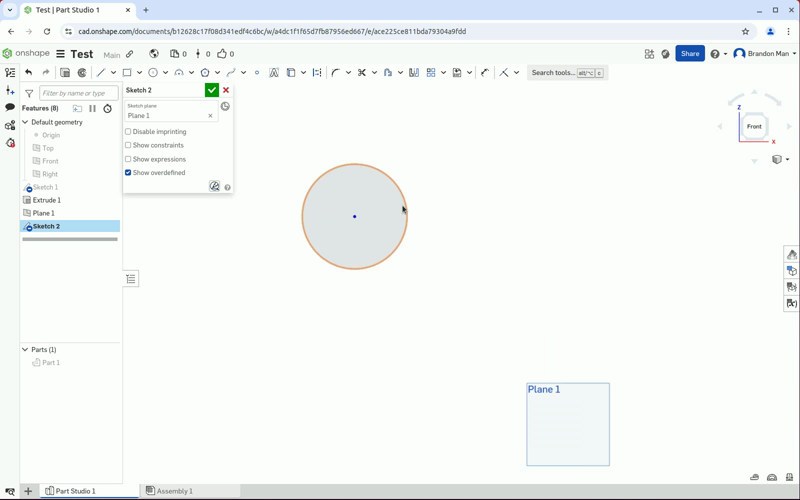
scroll(6)
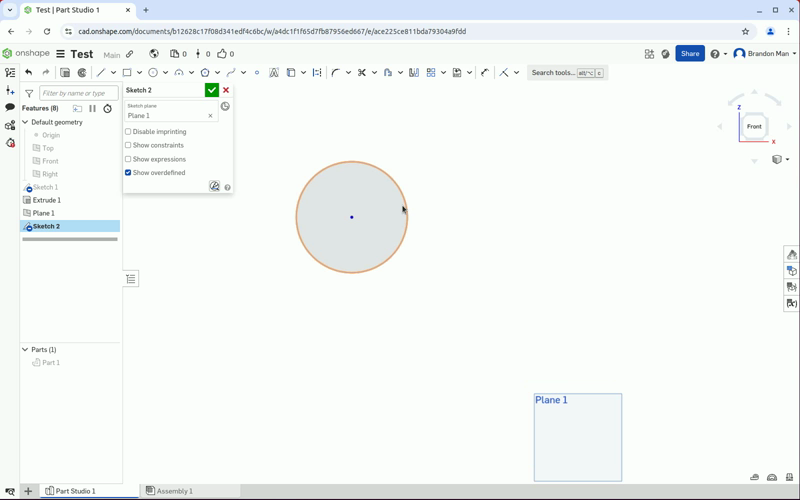
scroll(6)
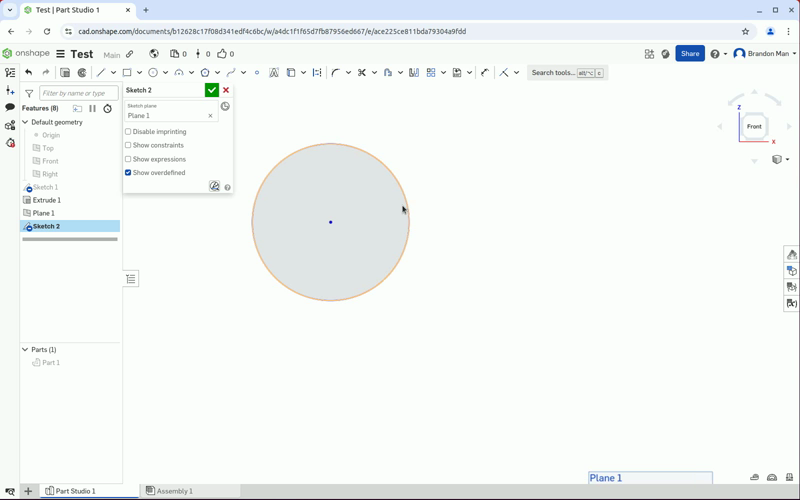
scroll(6)
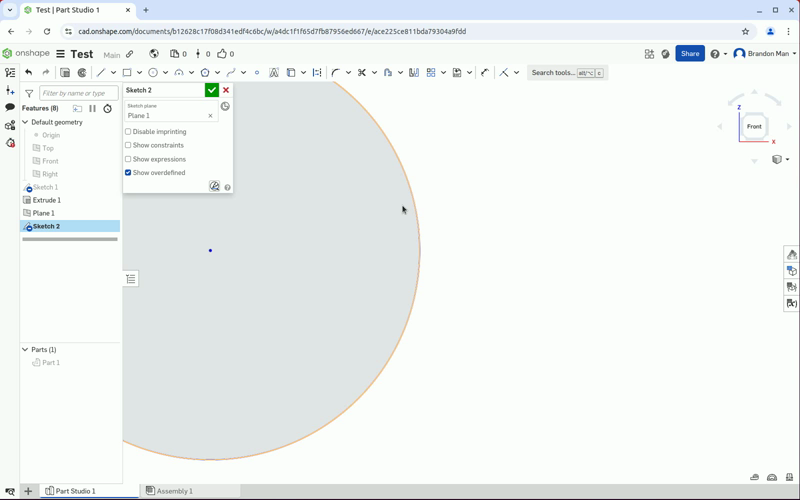
click(402, 205)
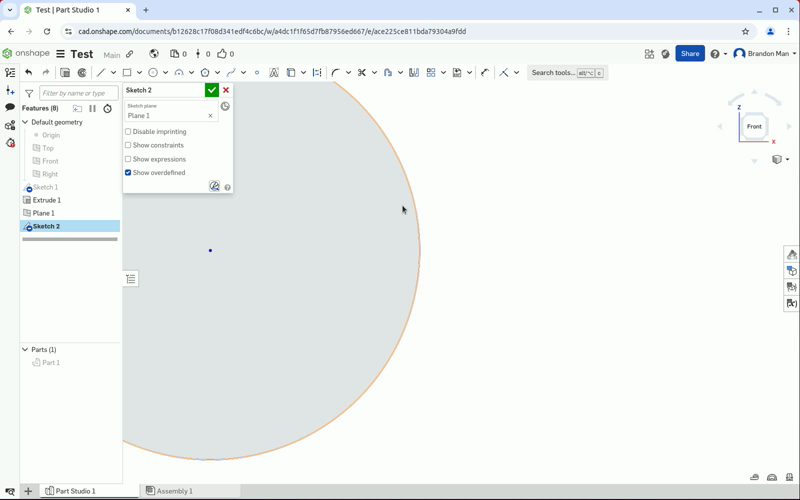
scroll(-6)
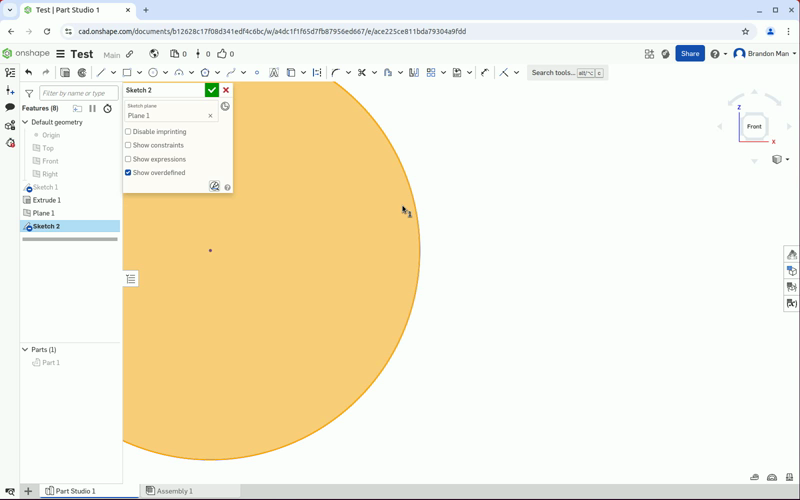
scroll(-6)
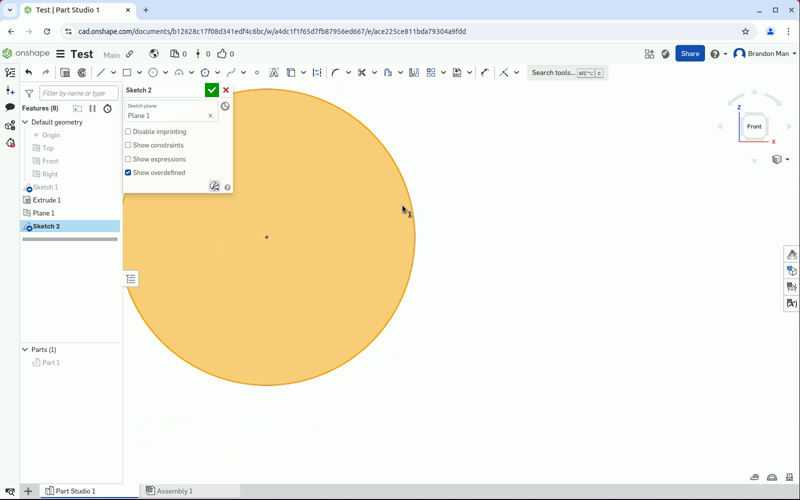
scroll(-6)
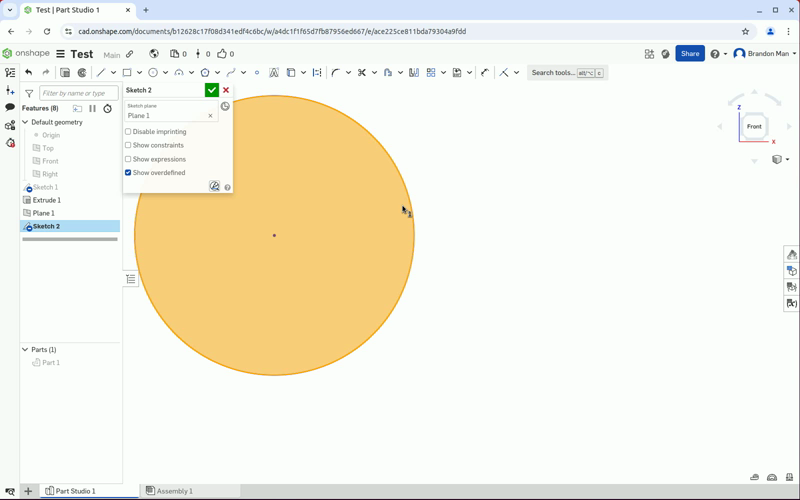
scroll(-6)
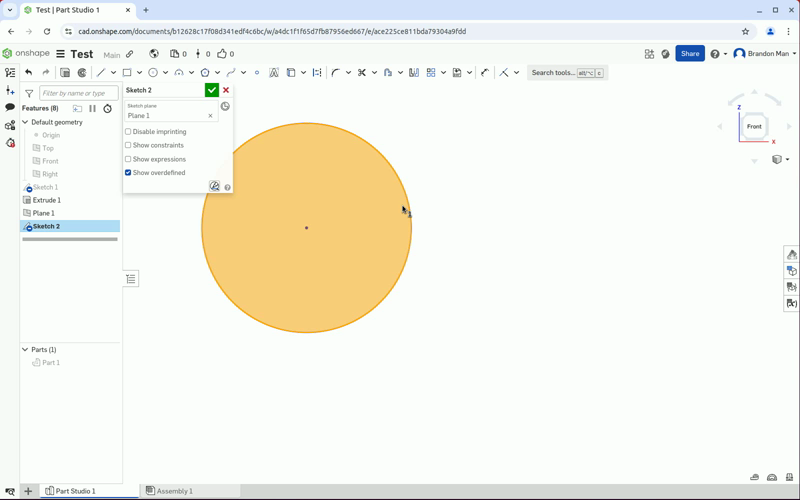
scroll(-6)
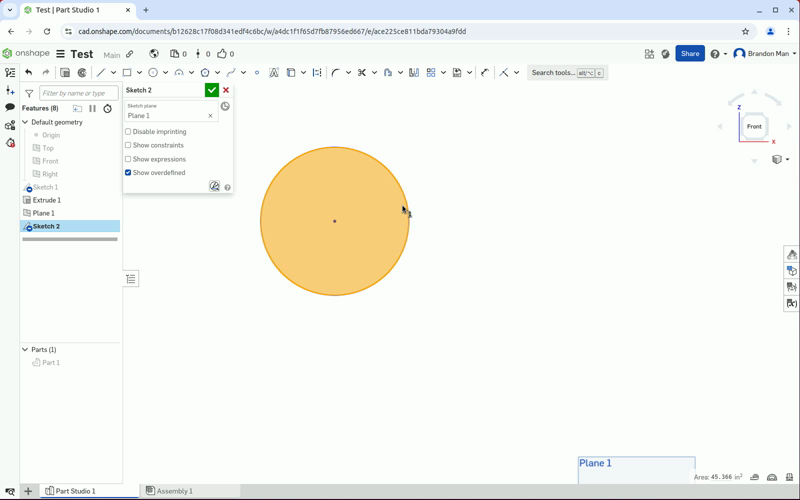
scroll(-6)
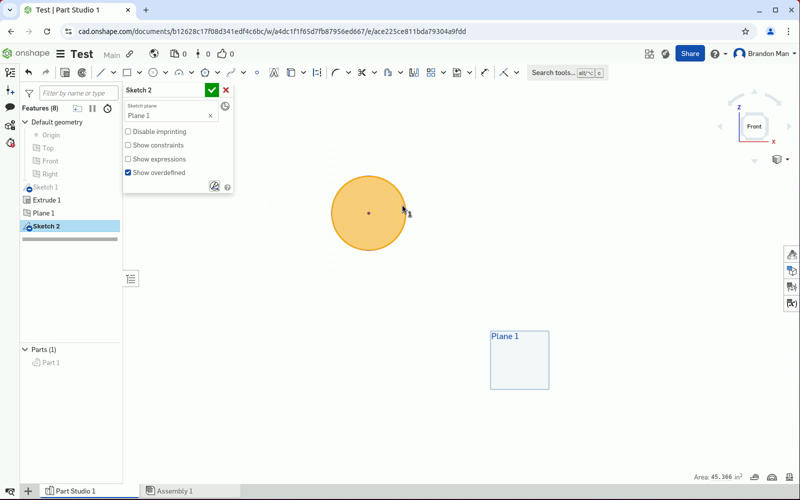
scroll(-6)
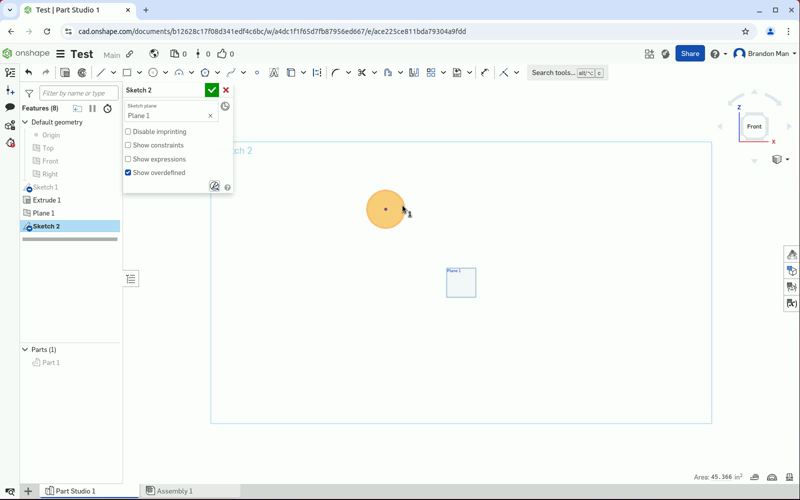
mouse_move(73, 352)
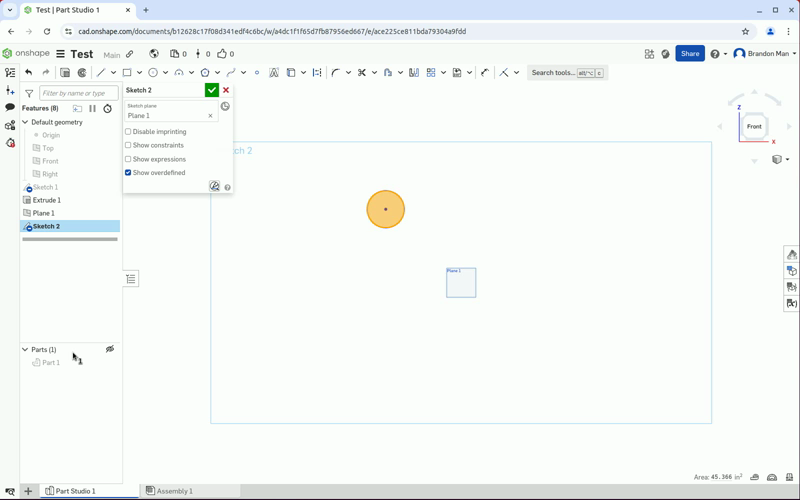
key(shift+y)
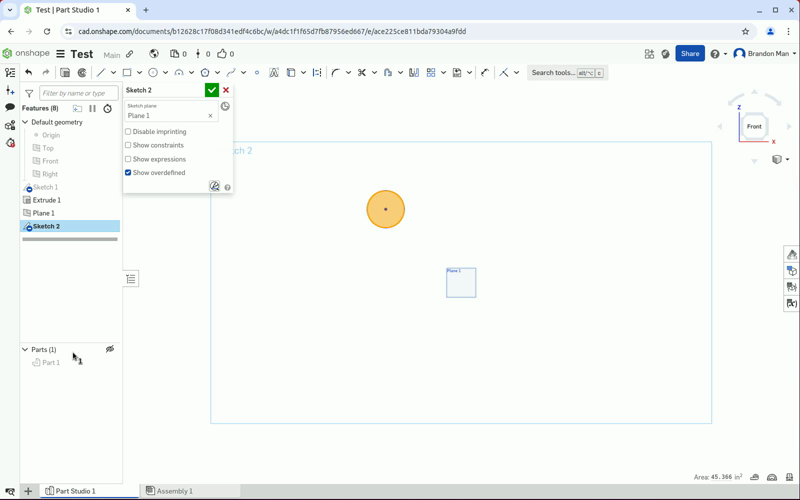
key(shift+e)
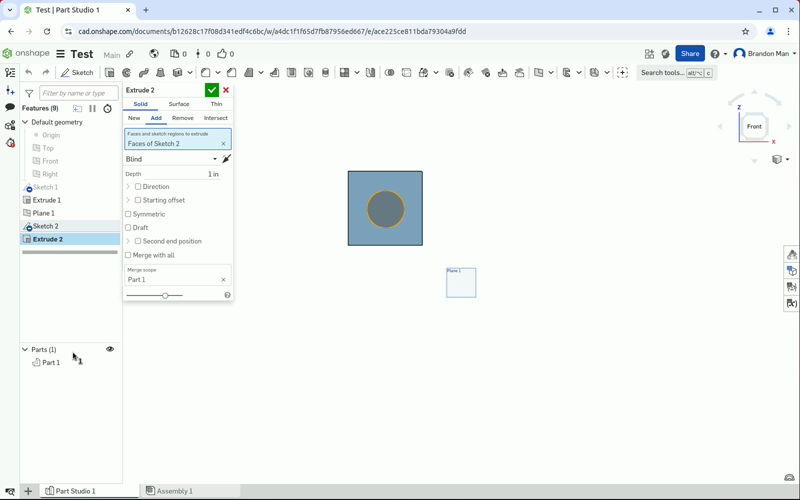
mouse_move(143, 106)
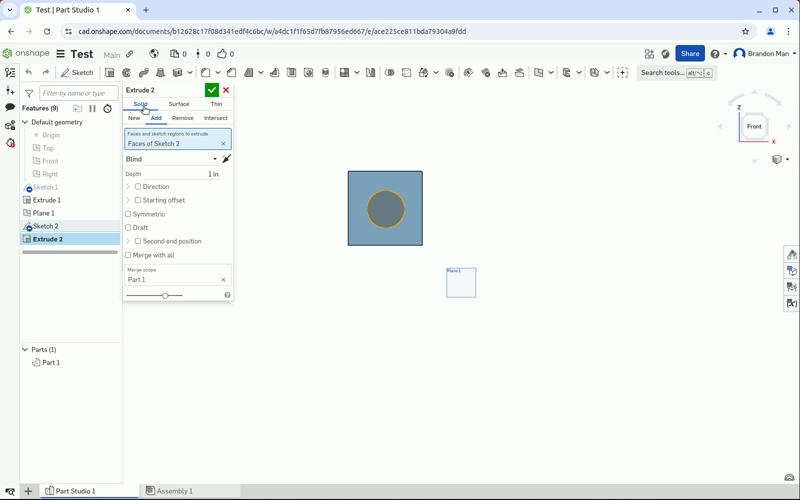
click(143, 106)
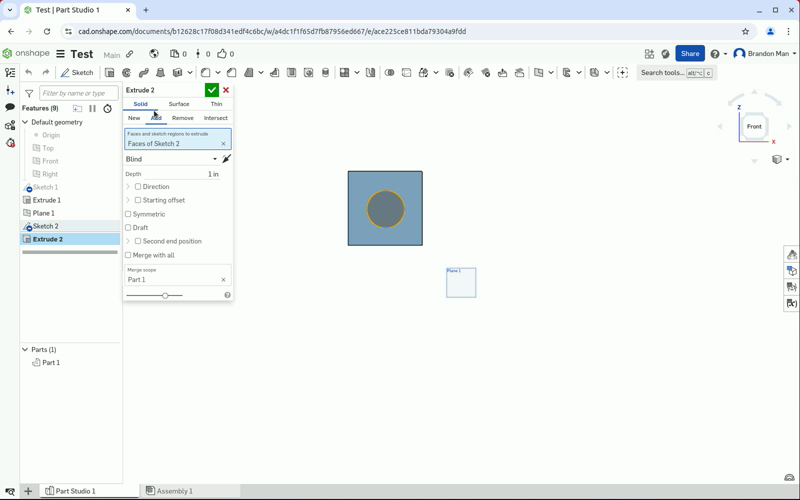
mouse_move(186, 120)
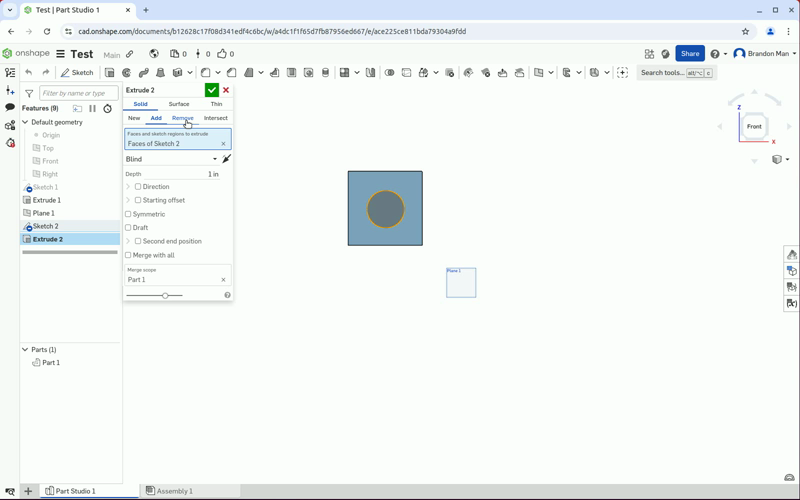
click(186, 120)
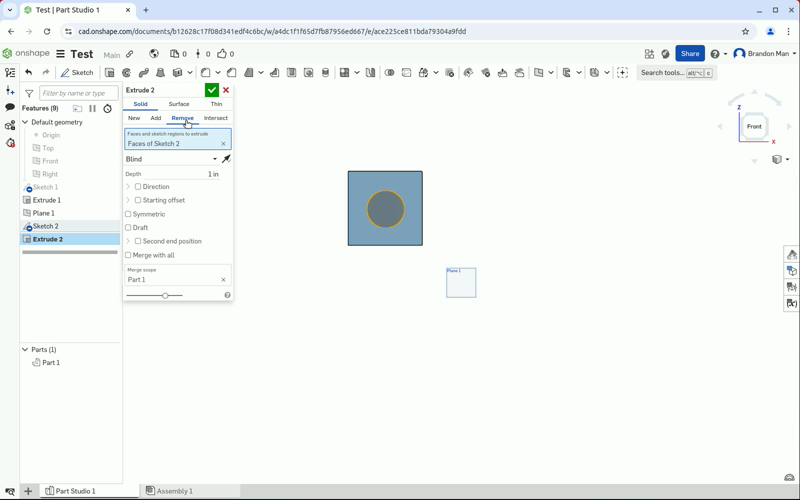
key(tab, 4)
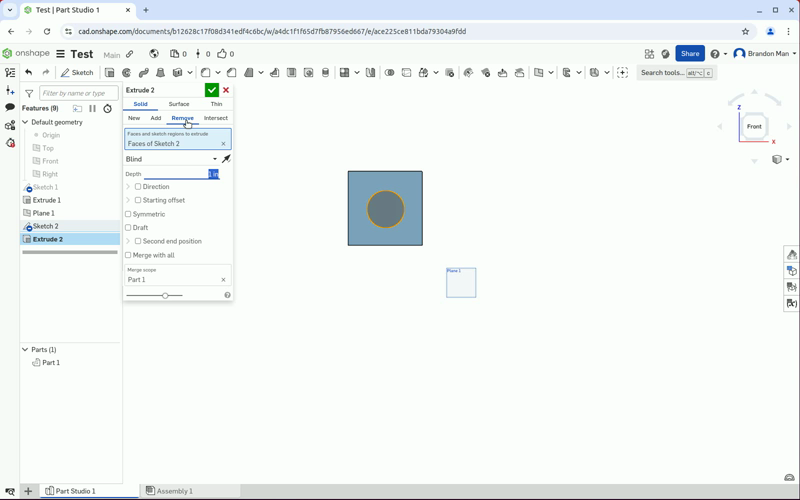
text(15.165)
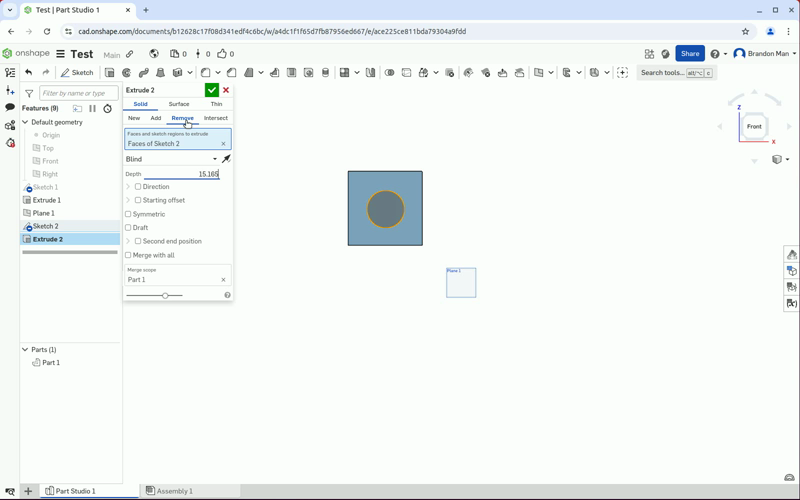
key(tab, 6)
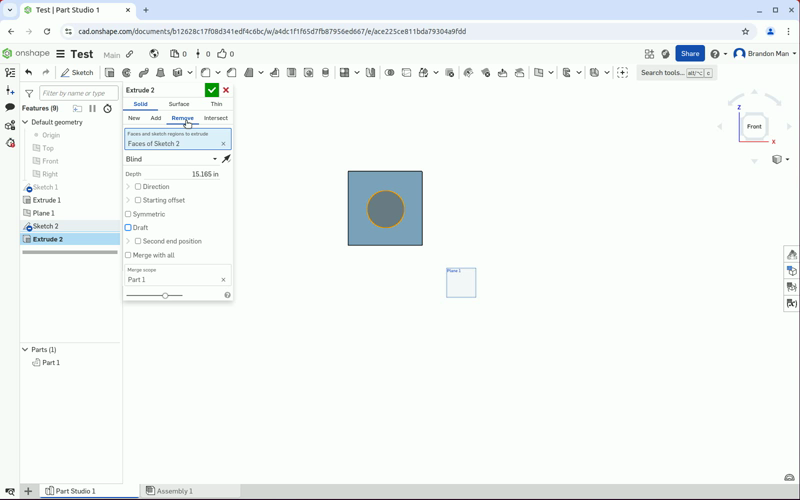
key(space)
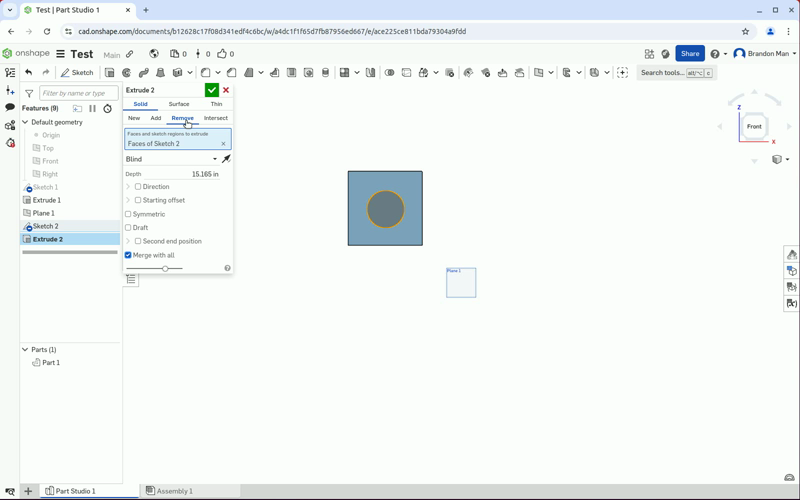
key(enter)
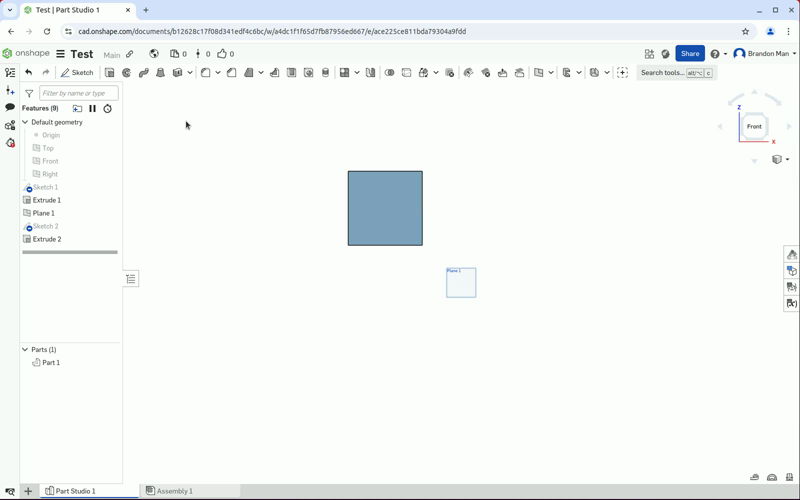
key(shift+h)
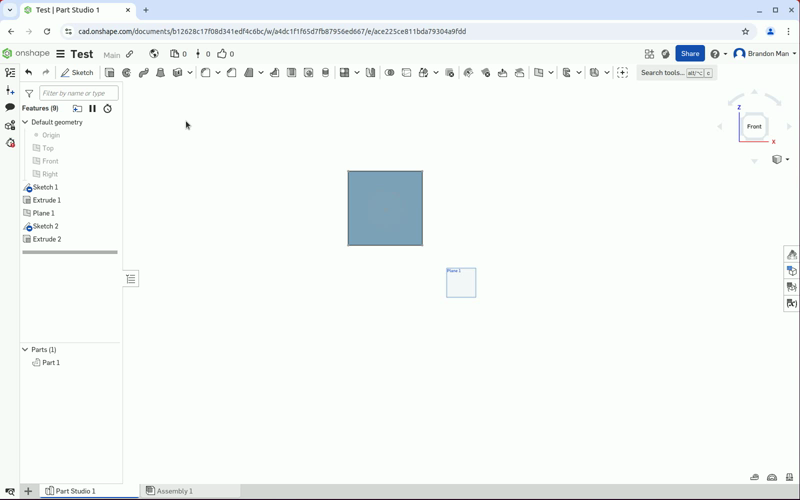
key(shift+h)
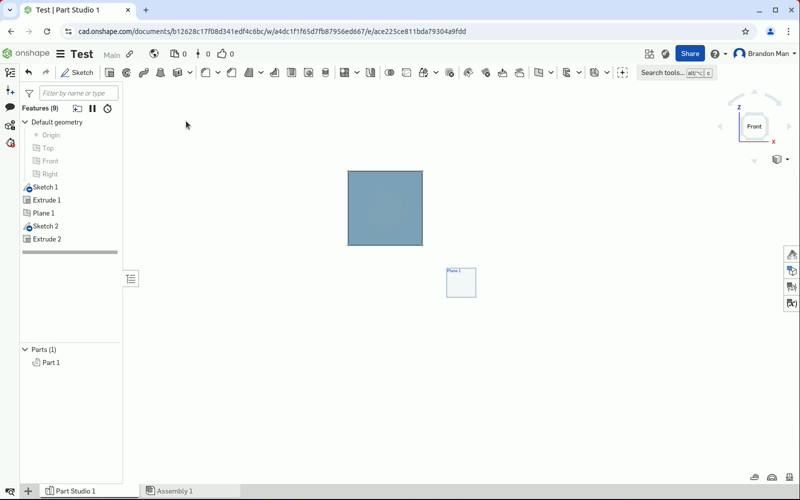
key(shift+7)
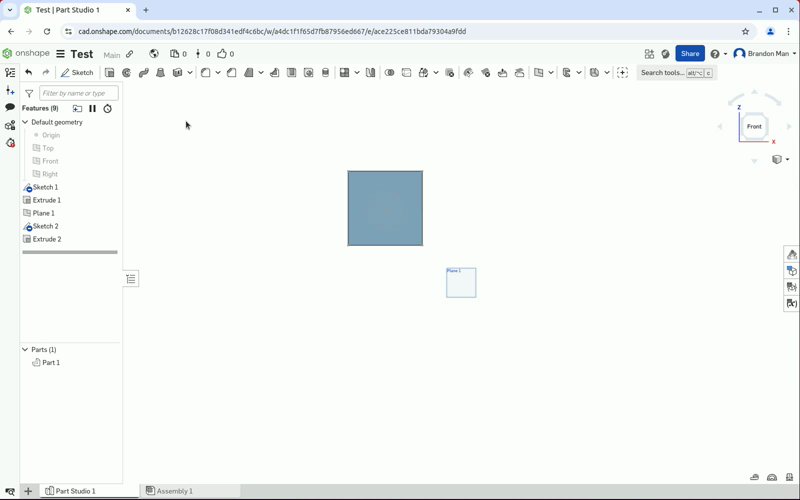
key(left, 2)
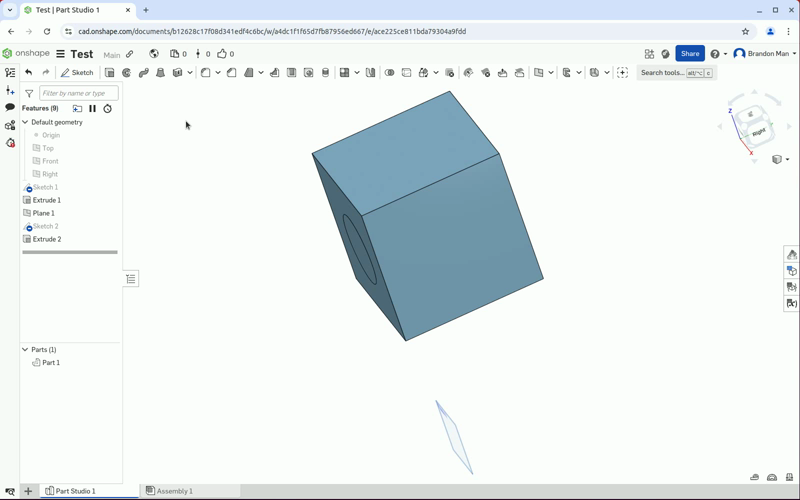
key(down, 2)
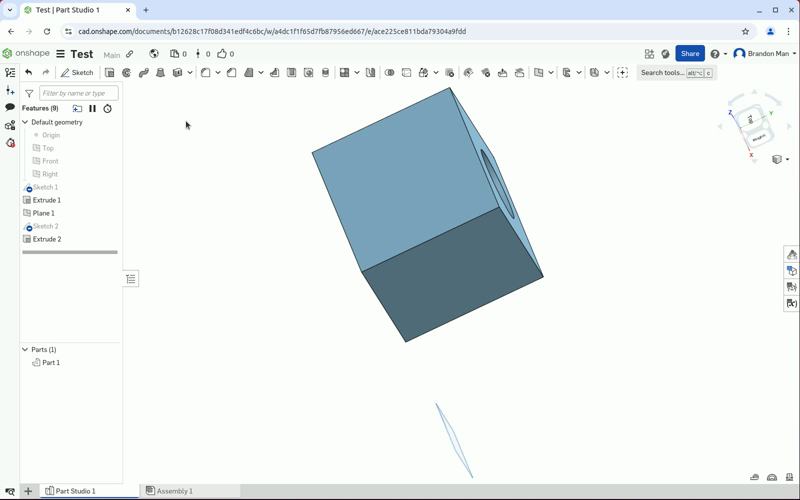
key(up, 2)
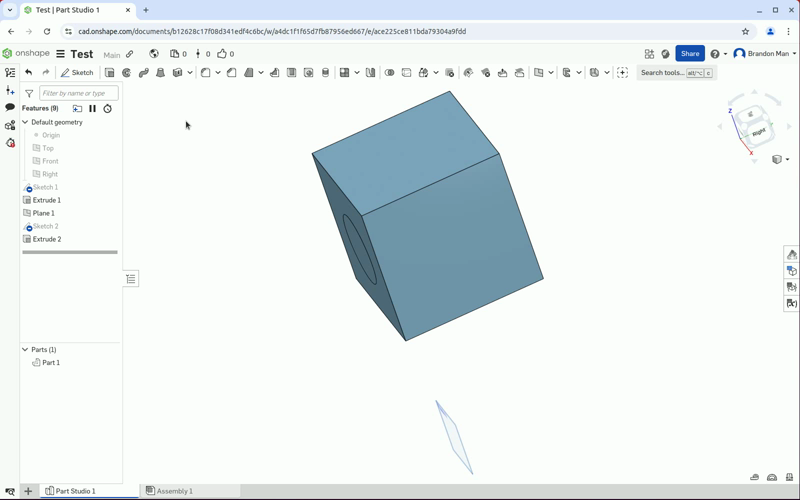
key(right, 2)
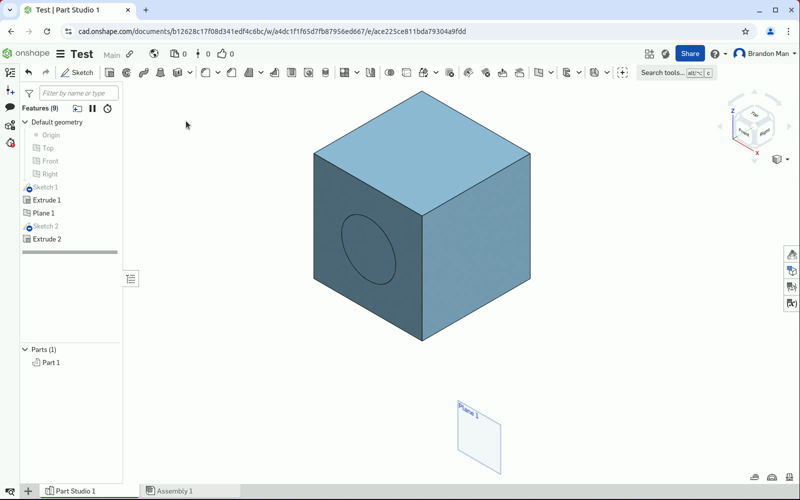
mouse_move(73, 189)
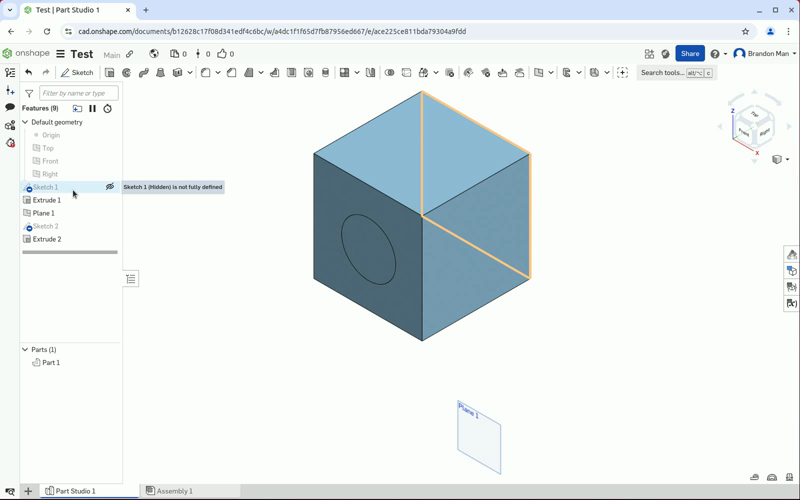
click(73, 189)